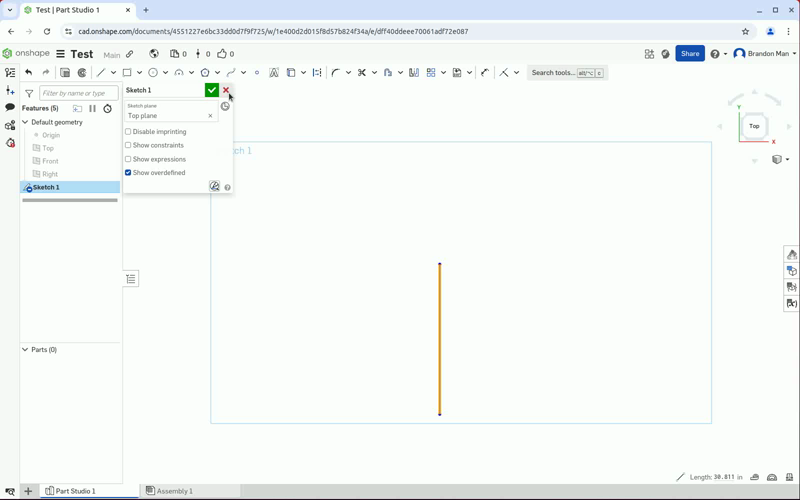
key(shift+h)
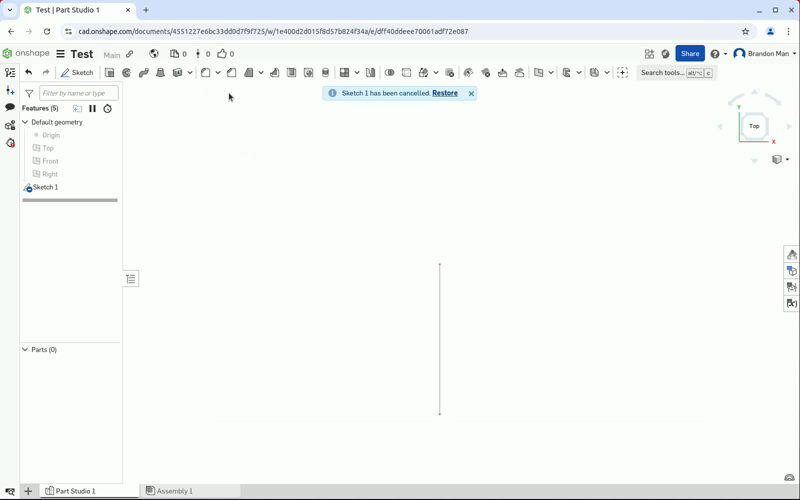
key(shift+s)
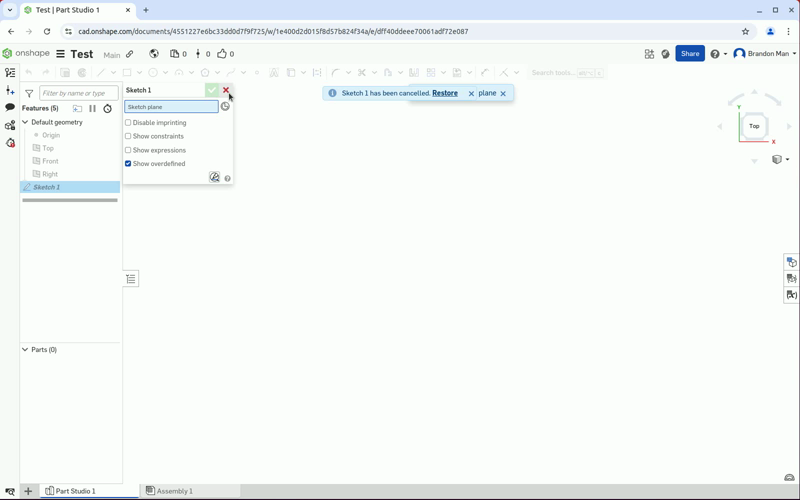
mouse_move(73, 150)
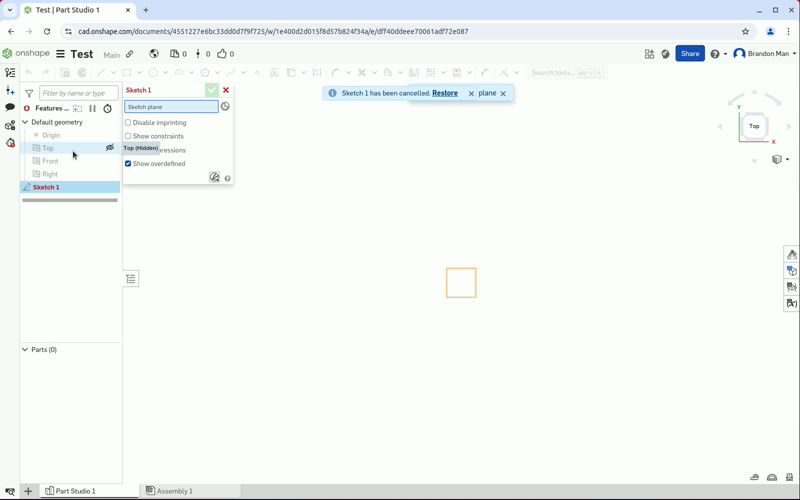
click(73, 150)
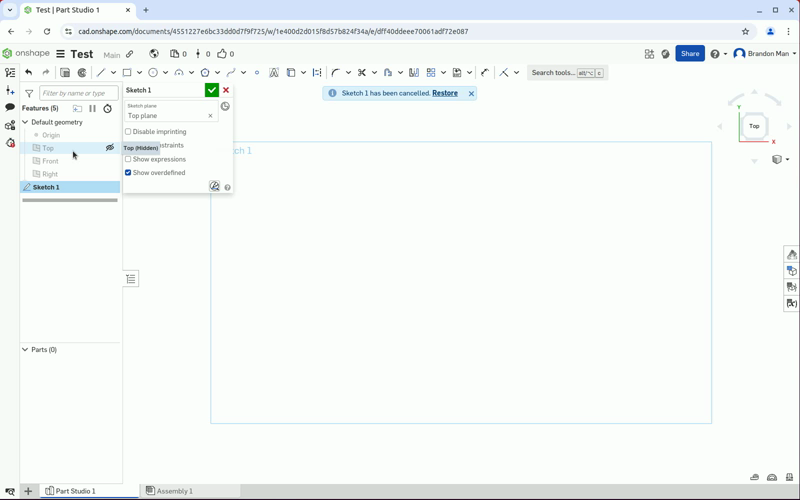
mouse_move(73, 352)
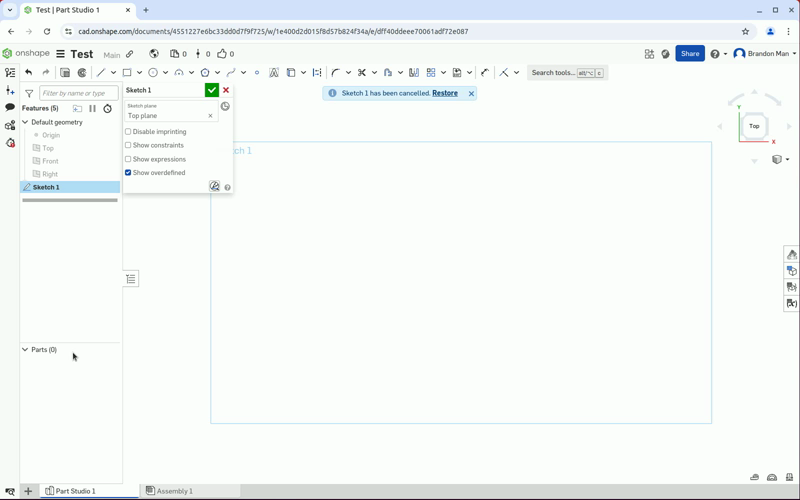
key(y)
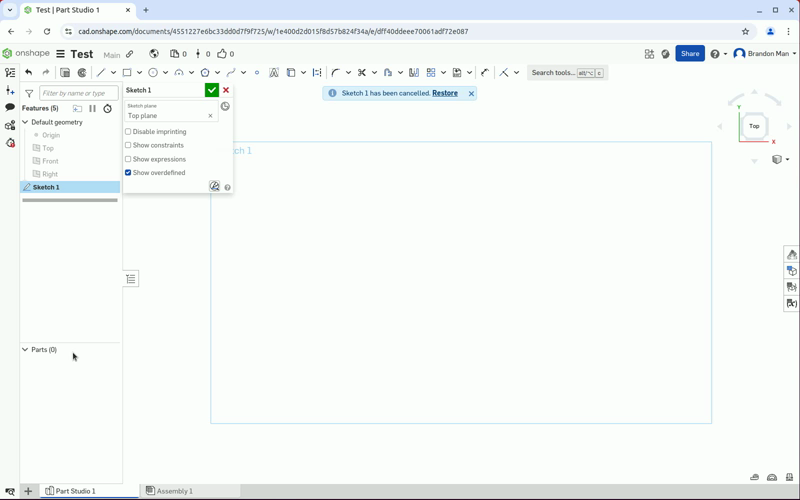
key(l)
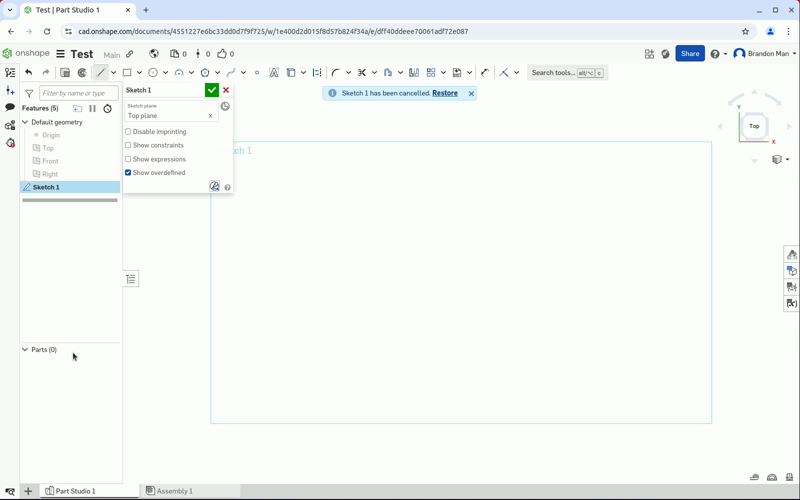
key_down(shift)
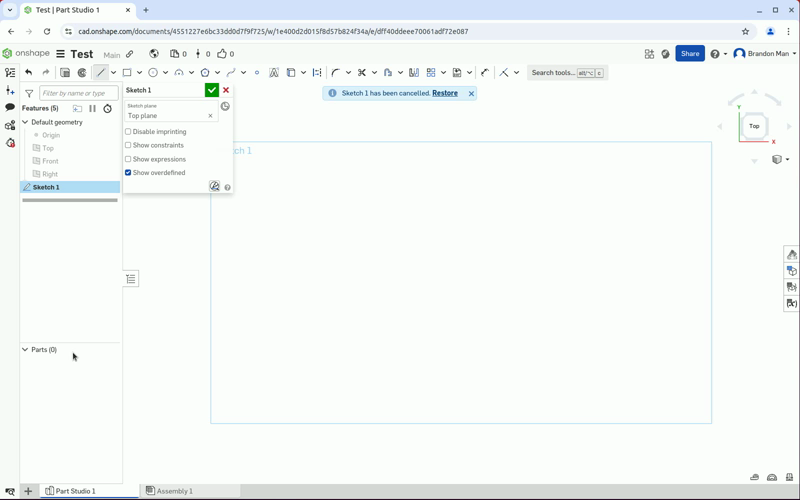
mouse_move(460, 282)
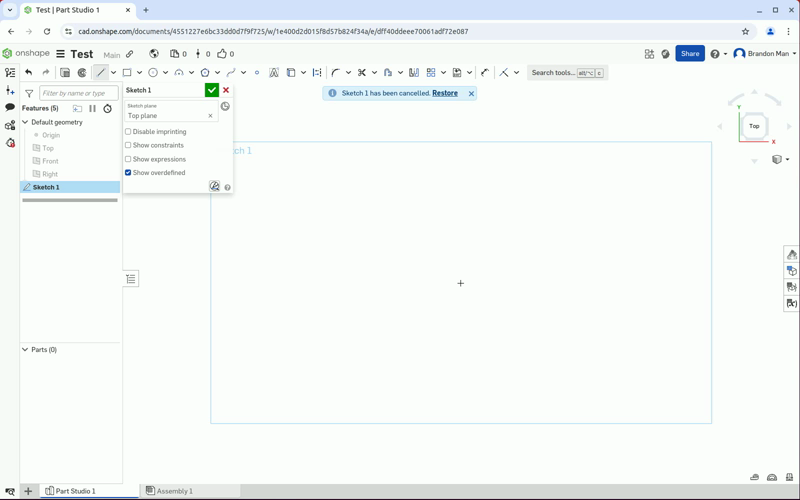
click(460, 282)
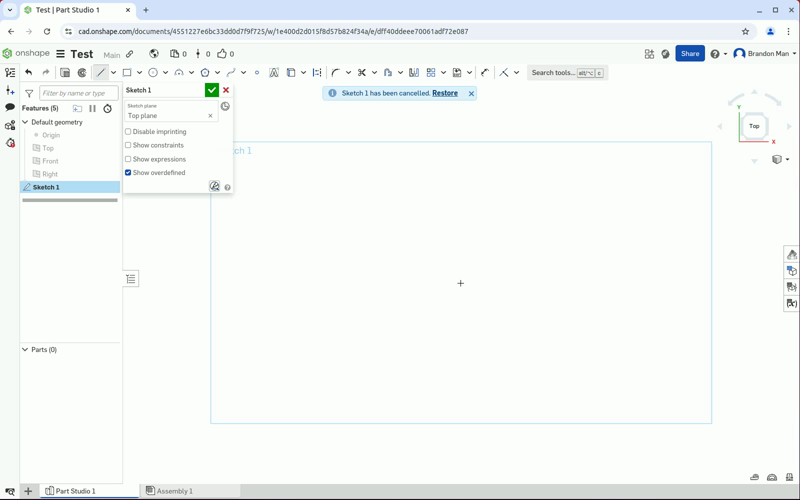
key_up(shift)
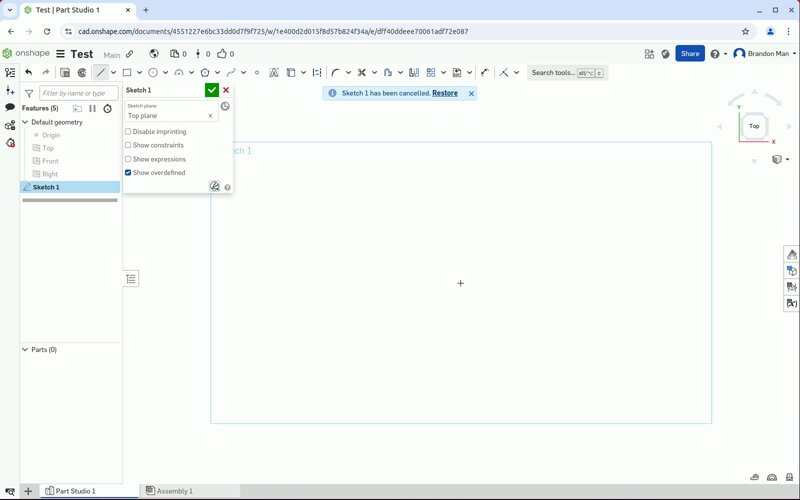
key_down(shift)
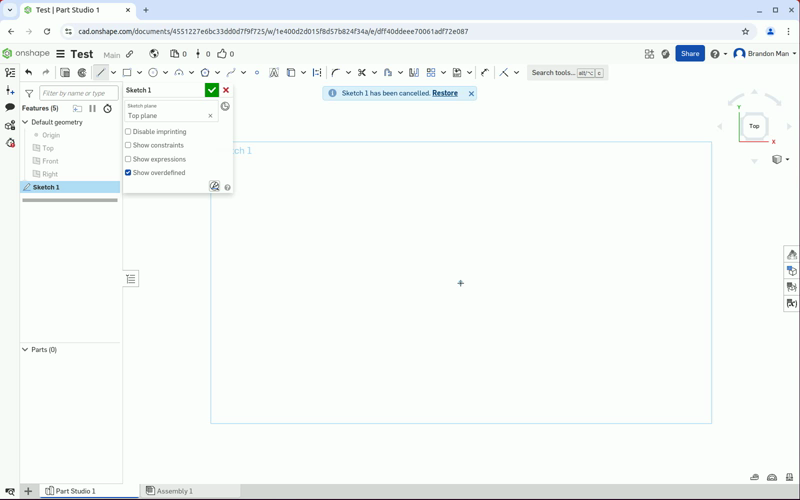
mouse_move(490, 282)
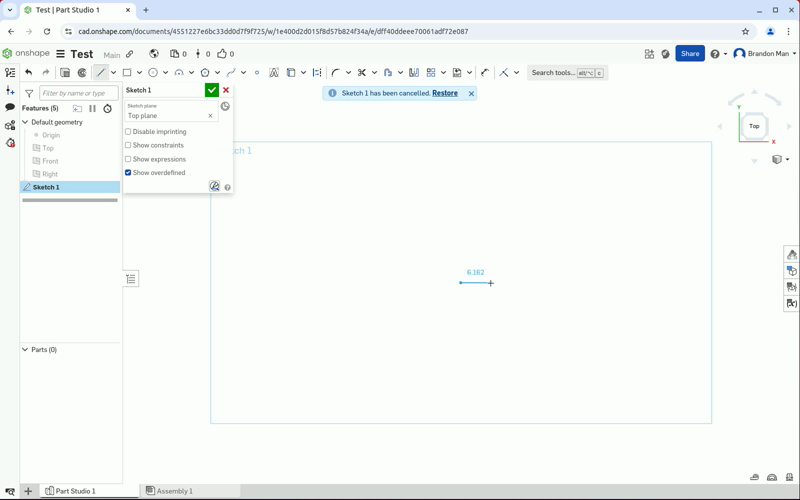
mouse_move(498, 282)
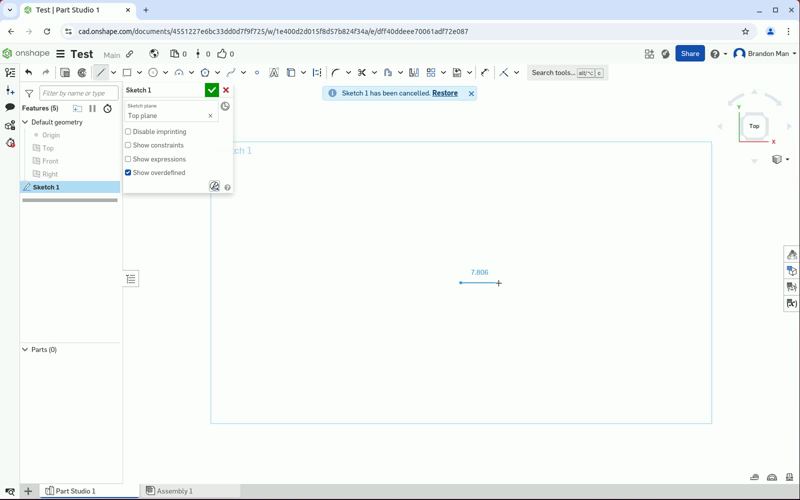
click(498, 282)
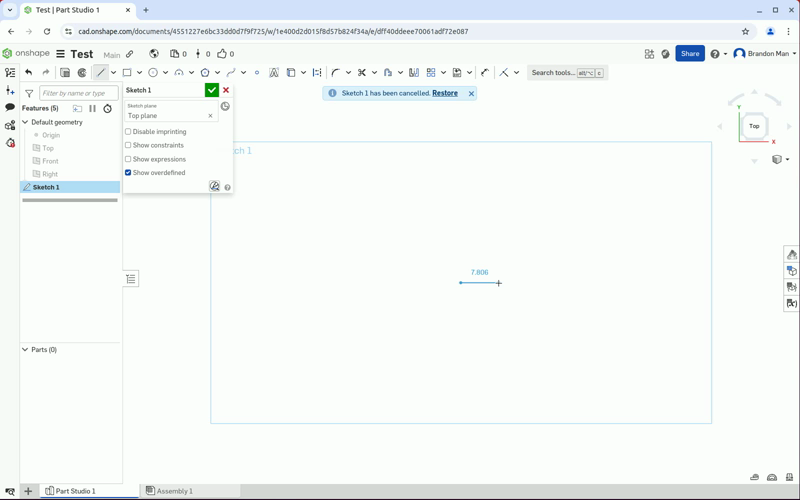
key_up(shift)
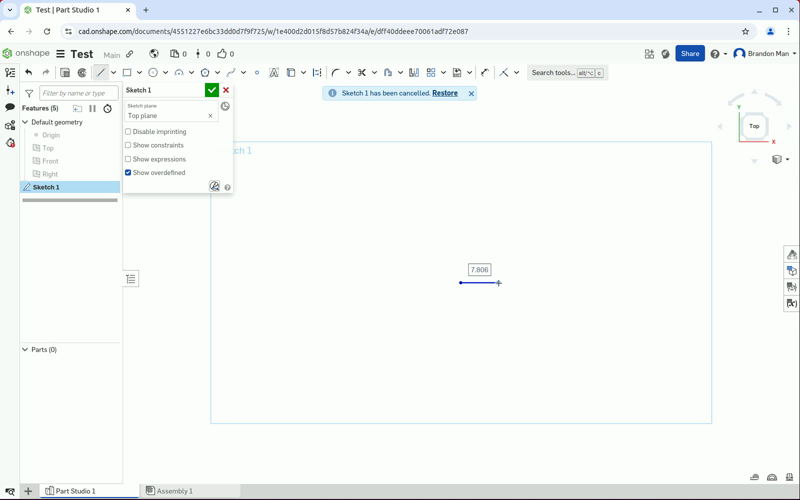
key_down(shift)
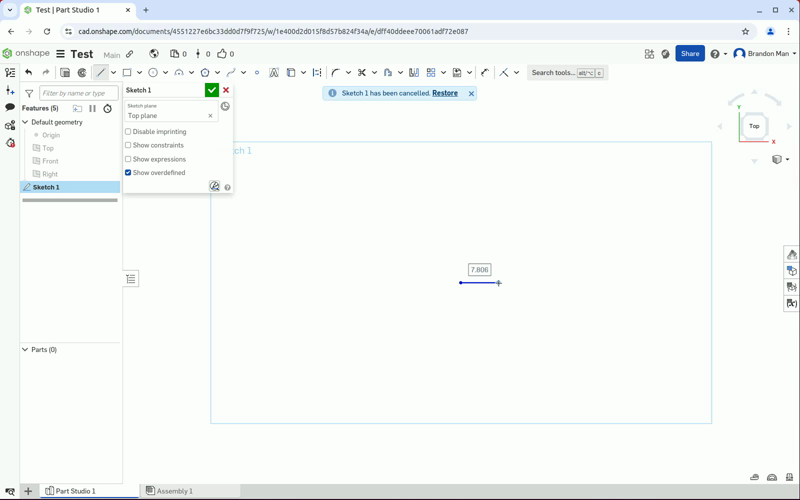
mouse_move(528, 282)
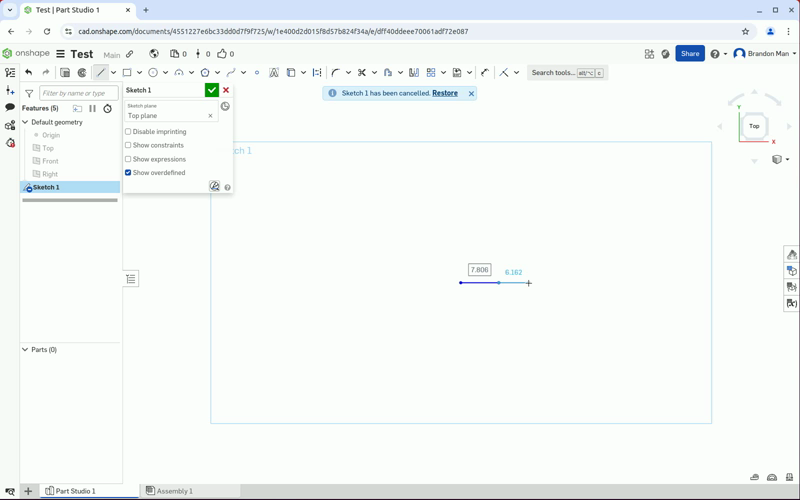
mouse_move(498, 245)
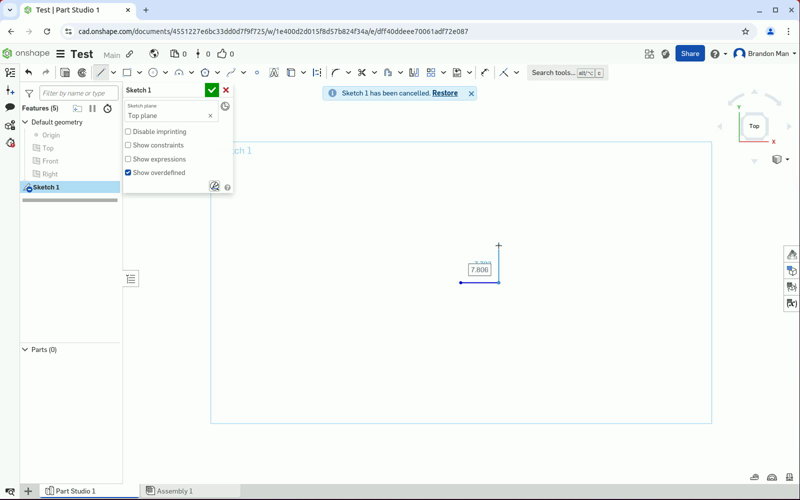
click(498, 245)
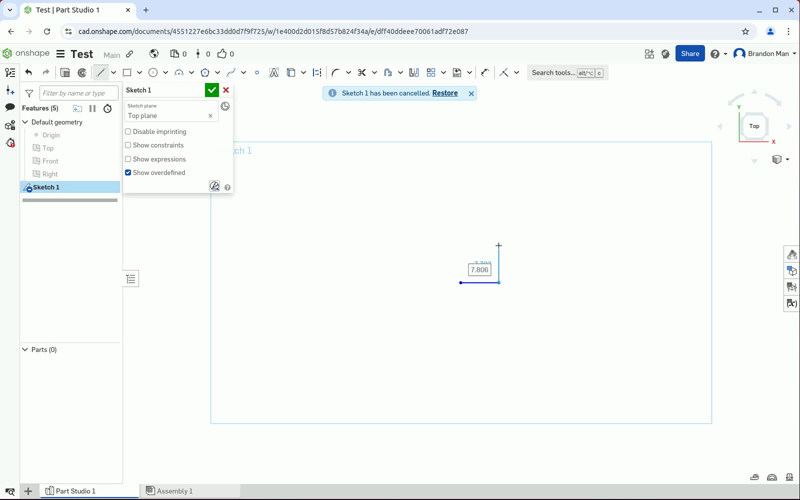
key_up(shift)
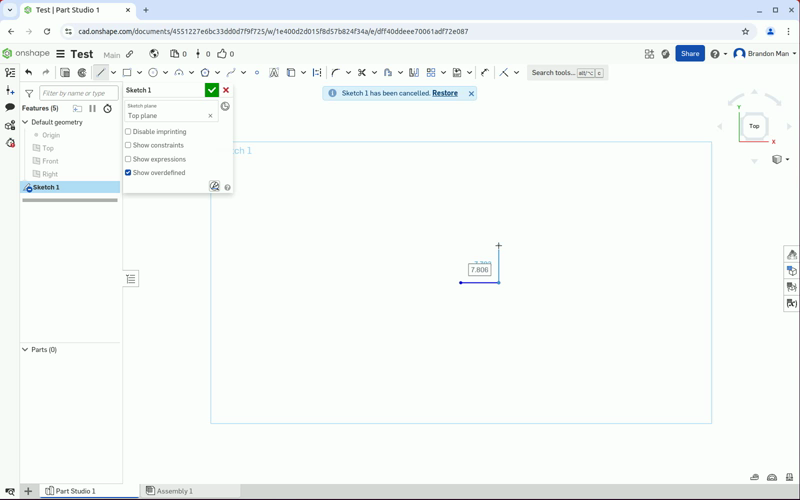
key_down(shift)
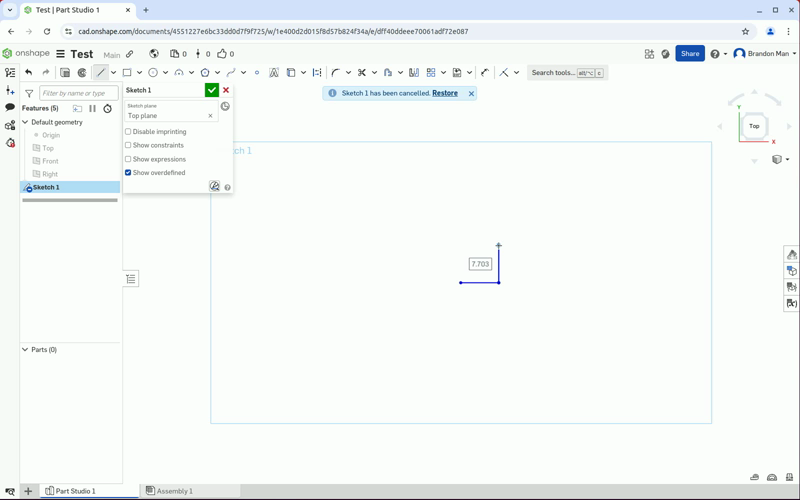
mouse_move(573, 245)
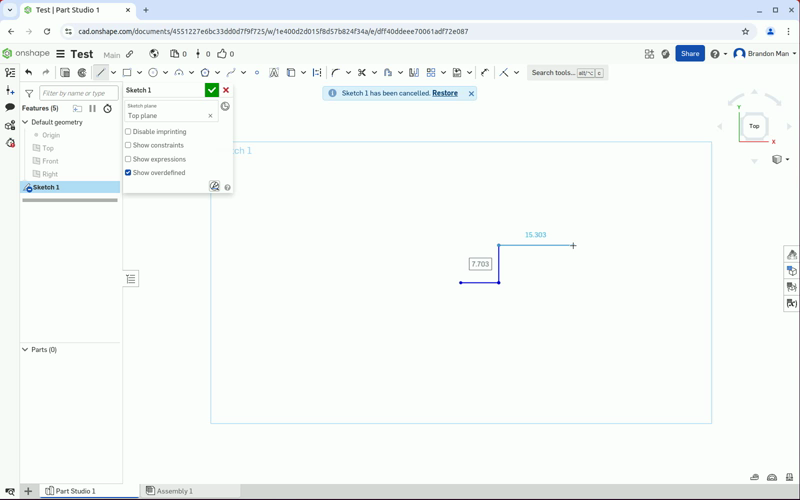
click(573, 245)
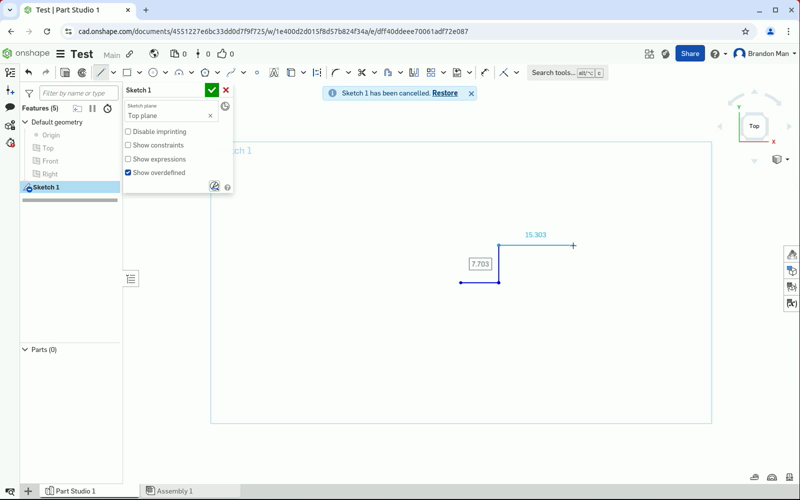
key_up(shift)
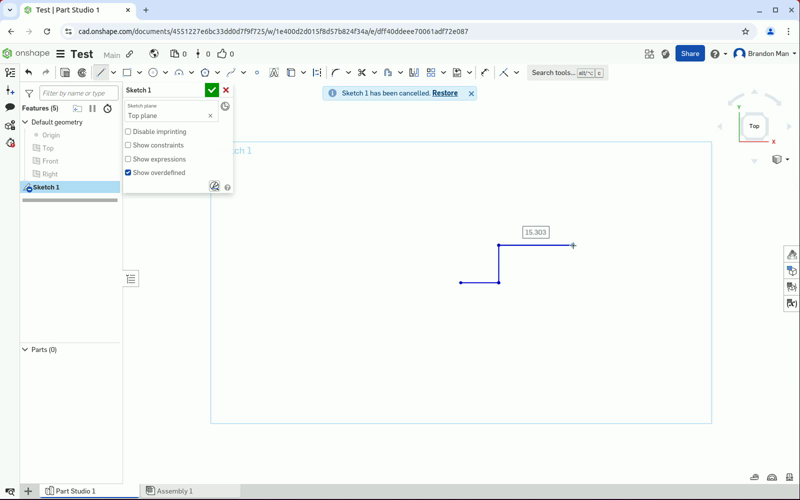
key_down(shift)
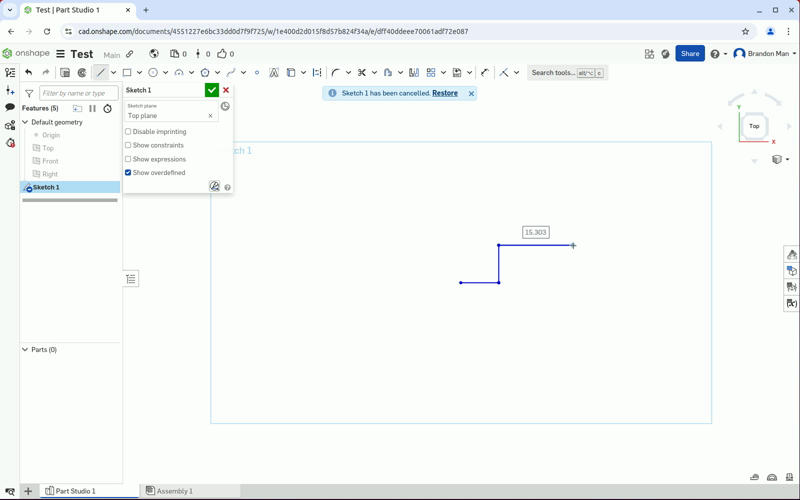
mouse_move(589, 245)
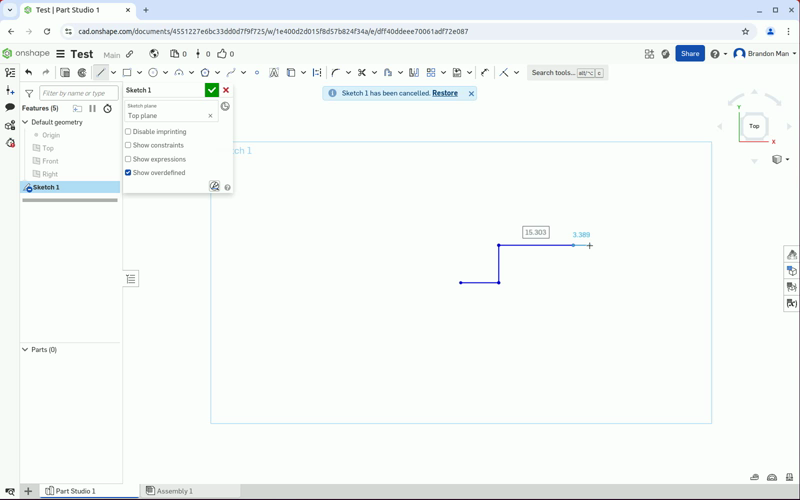
mouse_move(573, 208)
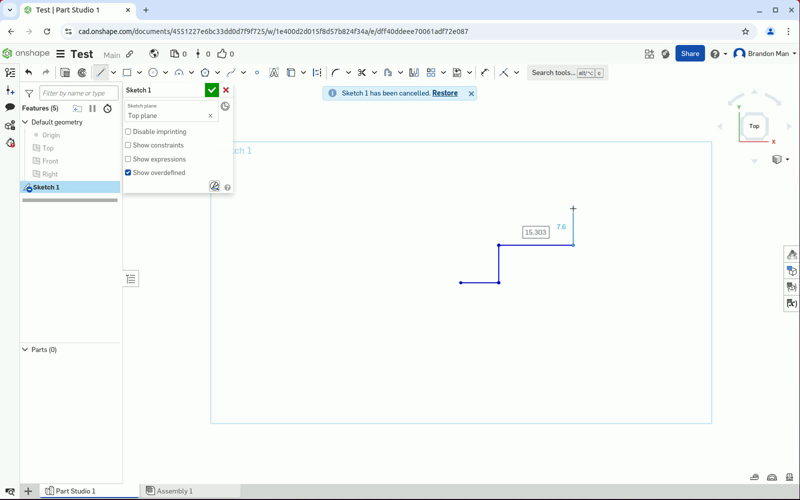
click(573, 208)
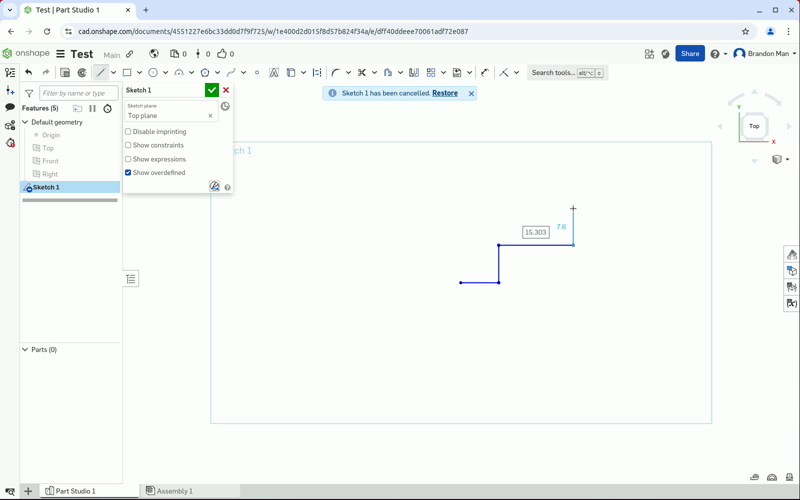
key_up(shift)
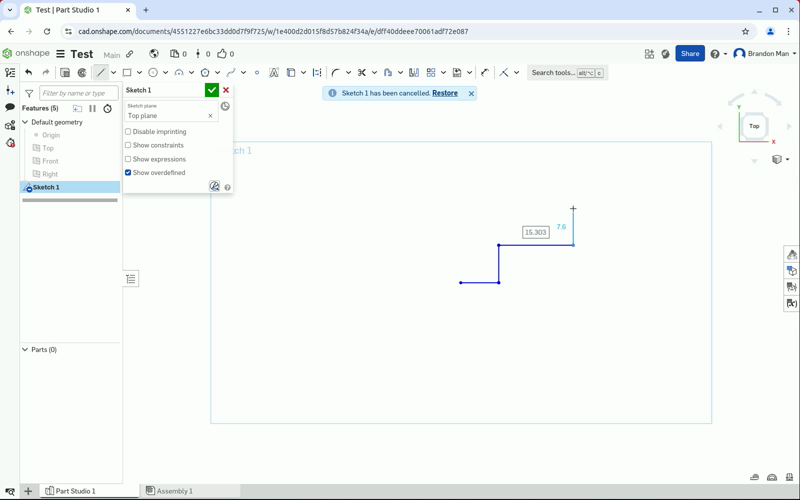
key_down(shift)
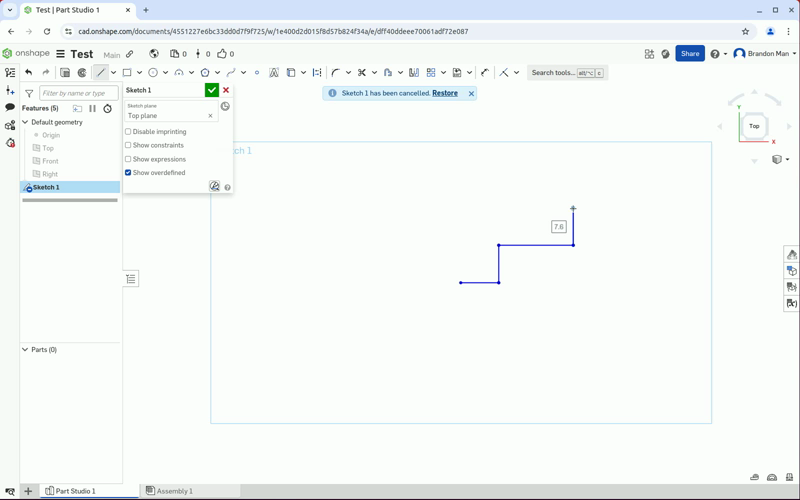
mouse_move(460, 208)
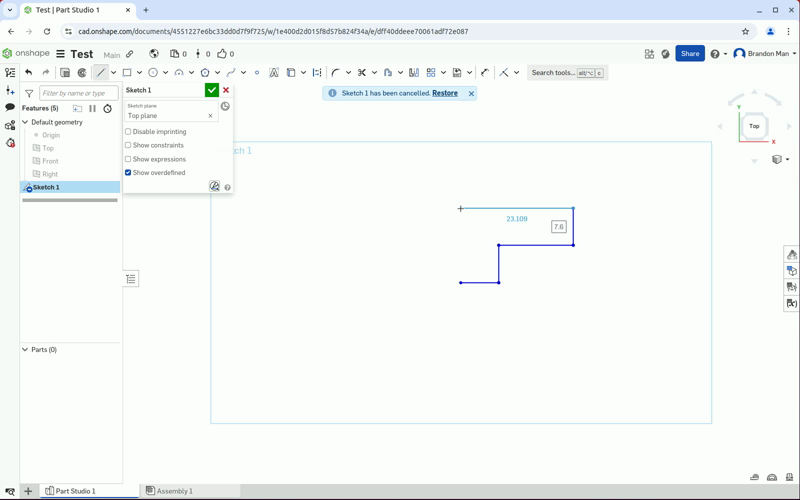
click(460, 208)
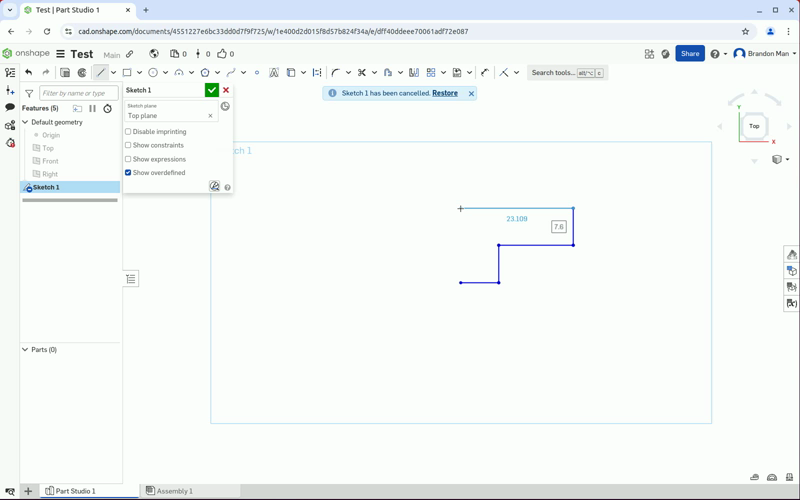
key_up(shift)
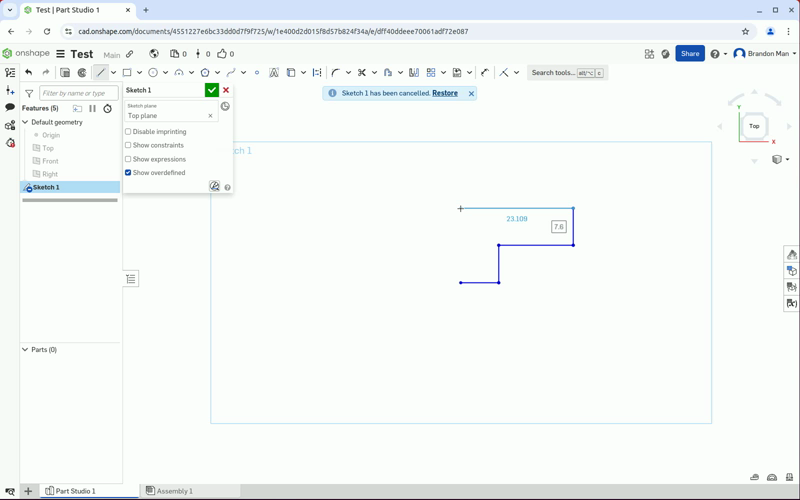
key_down(shift)
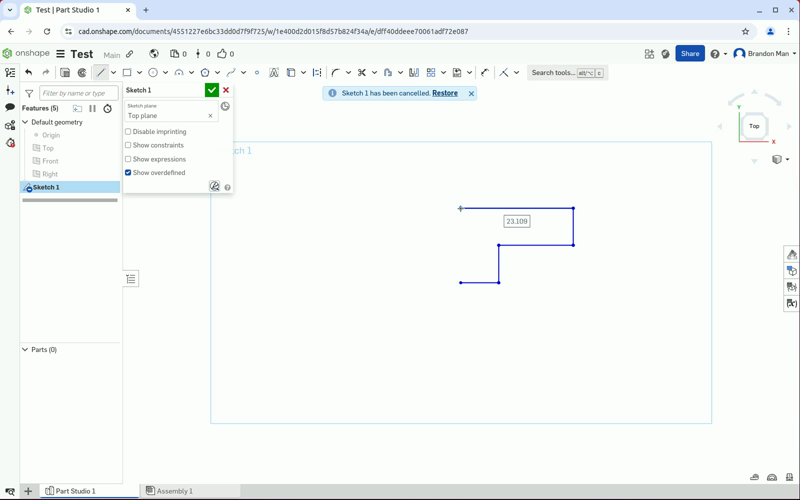
mouse_move(460, 282)
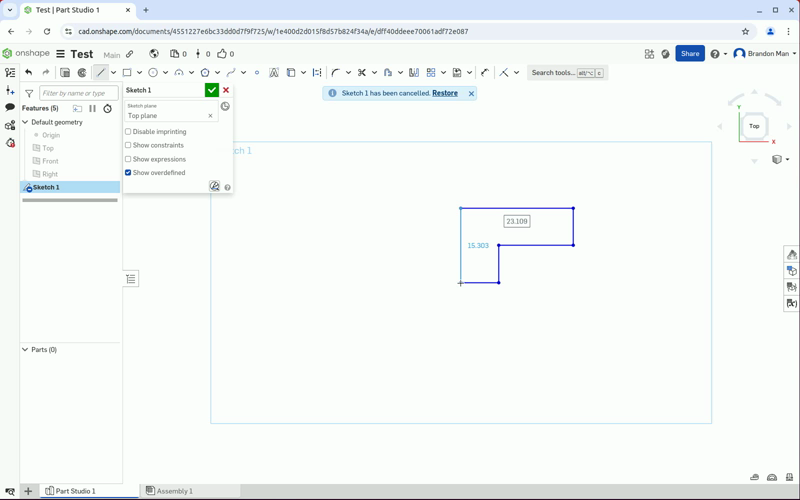
key_up(shift)
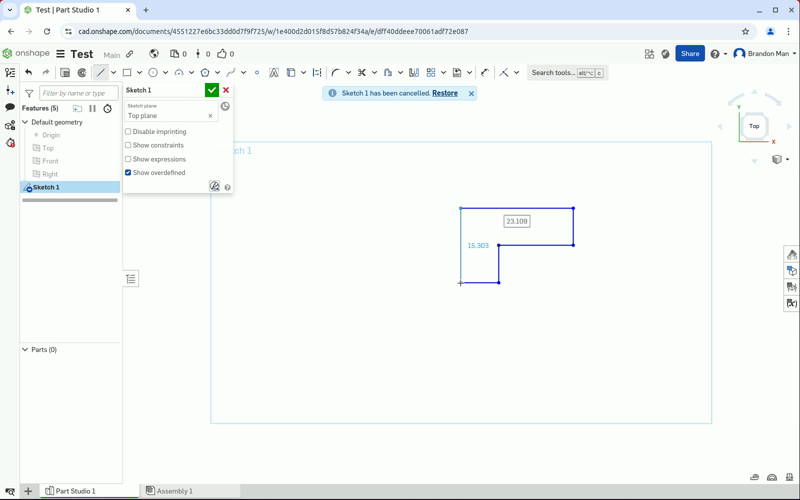
click(460, 282)
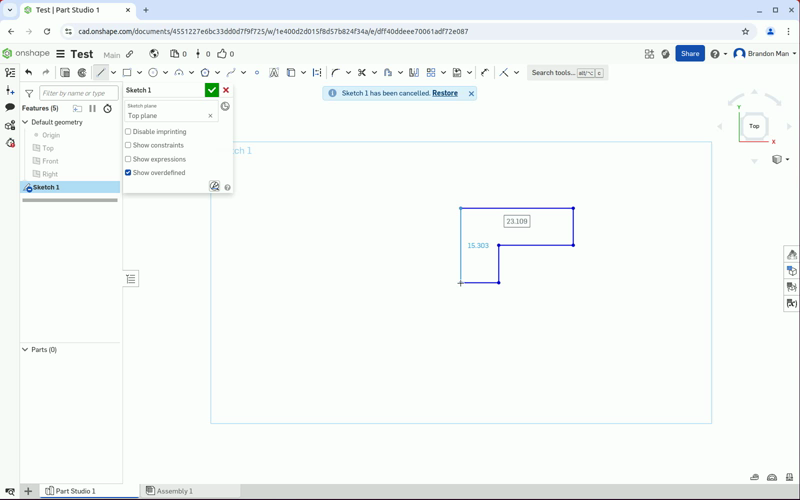
key(esc)
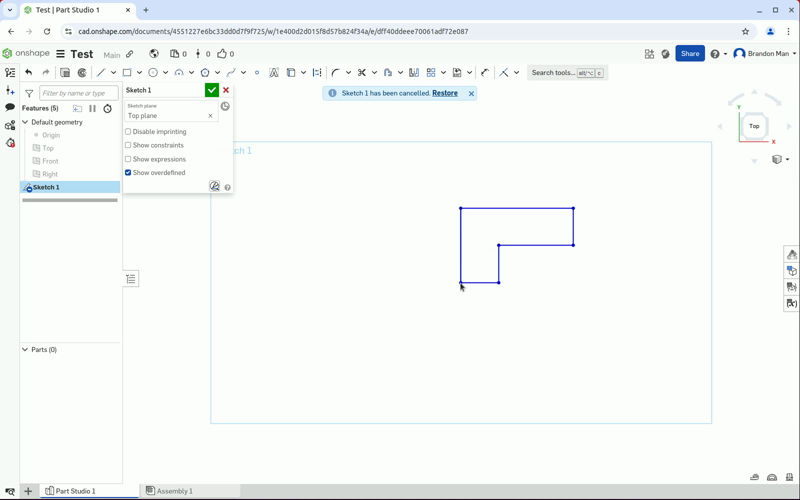
mouse_move(509, 239)
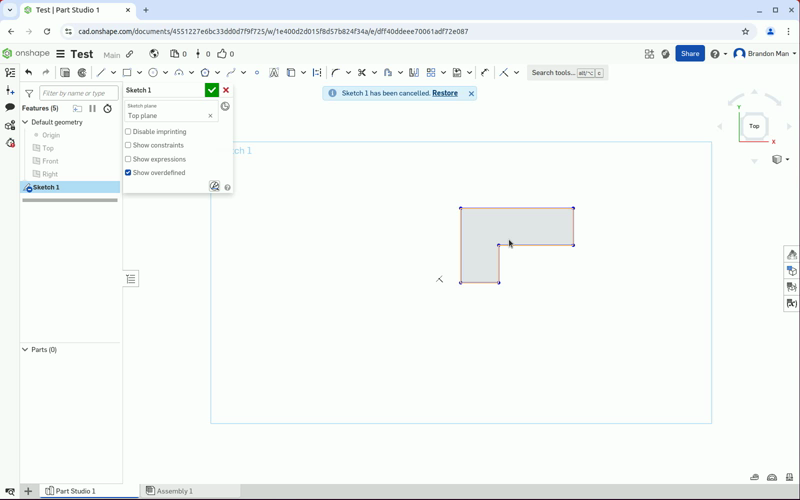
click(509, 239)
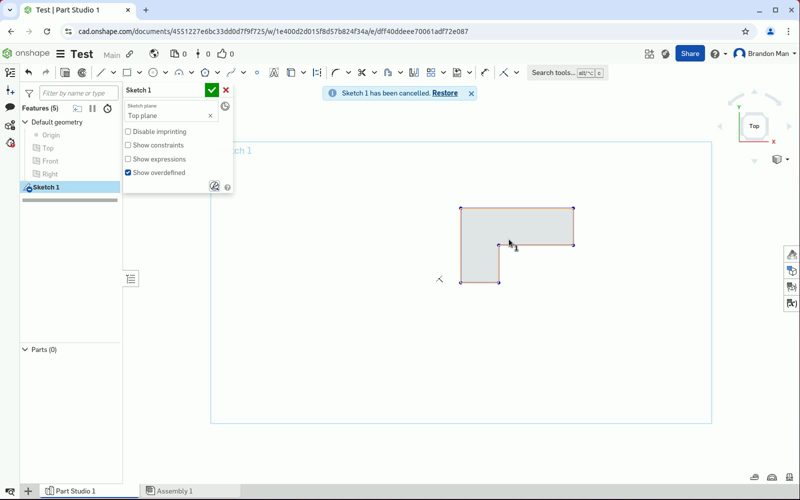
mouse_move(73, 352)
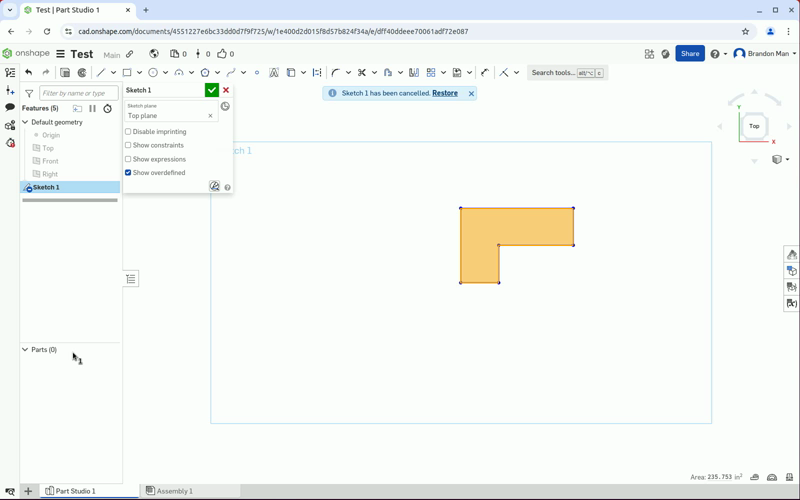
key(shift+y)
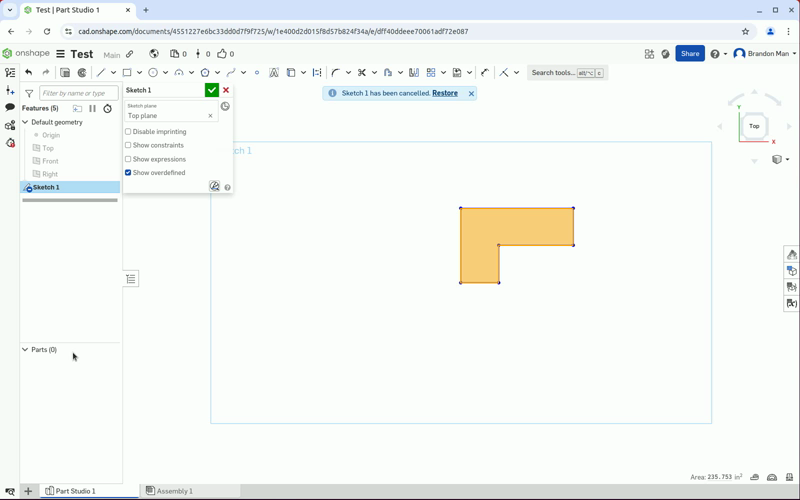
key(shift+e)
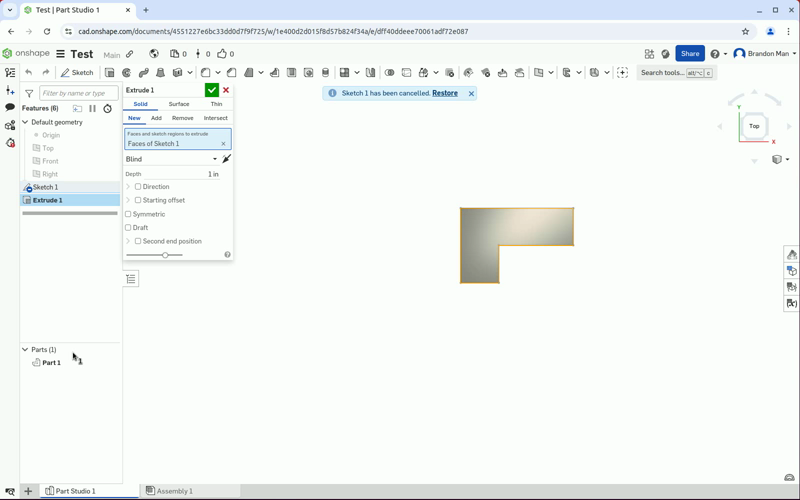
mouse_move(143, 106)
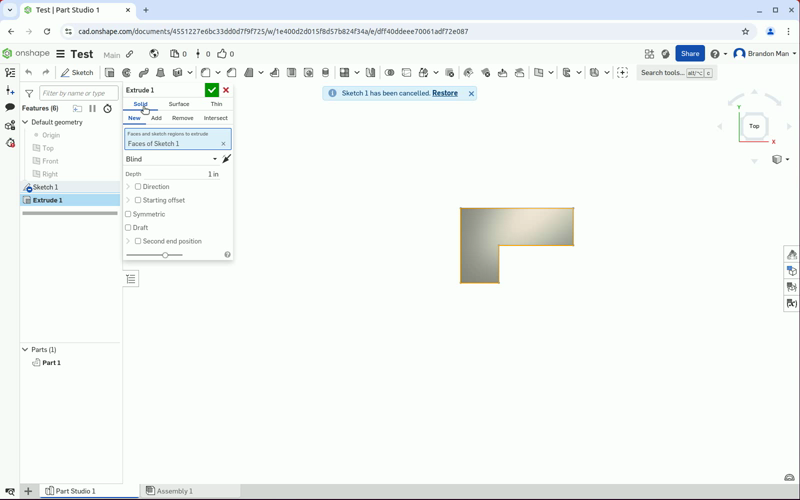
click(143, 106)
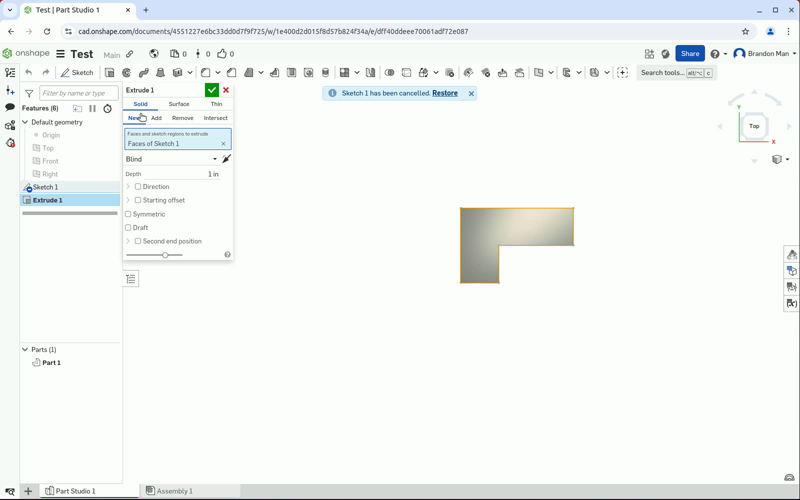
mouse_move(137, 120)
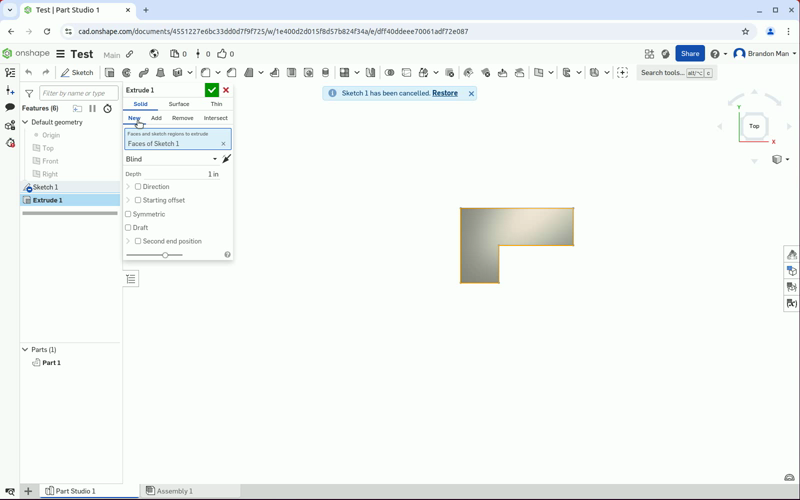
click(137, 120)
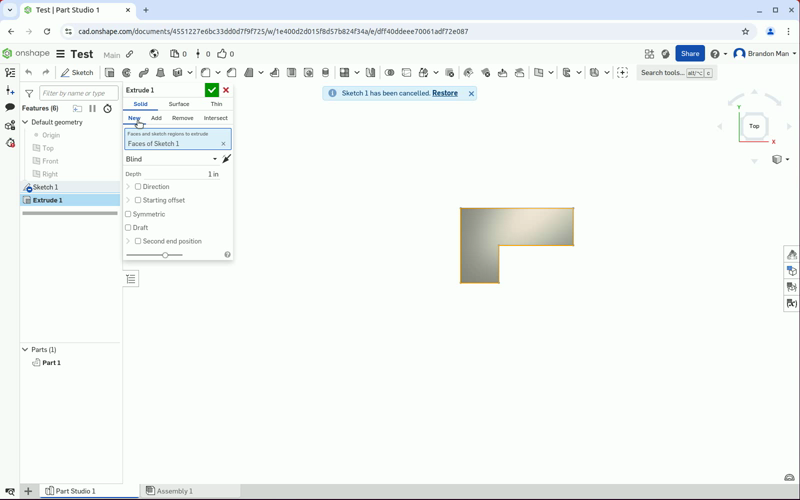
key(tab, 4)
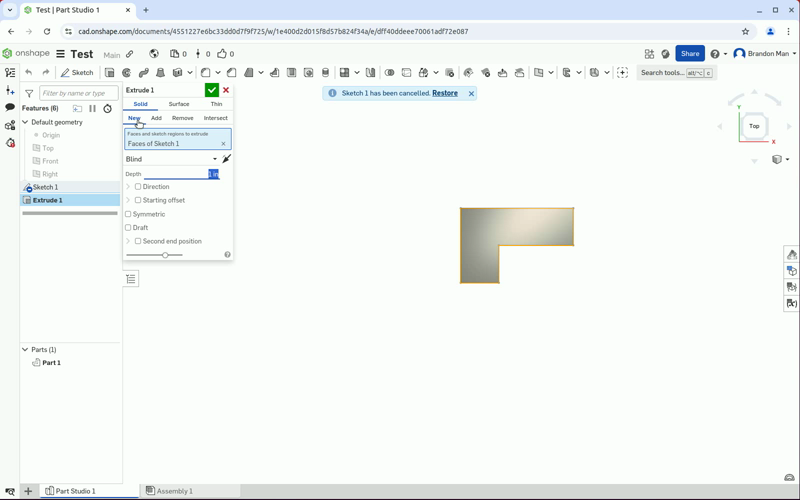
text(15.405)
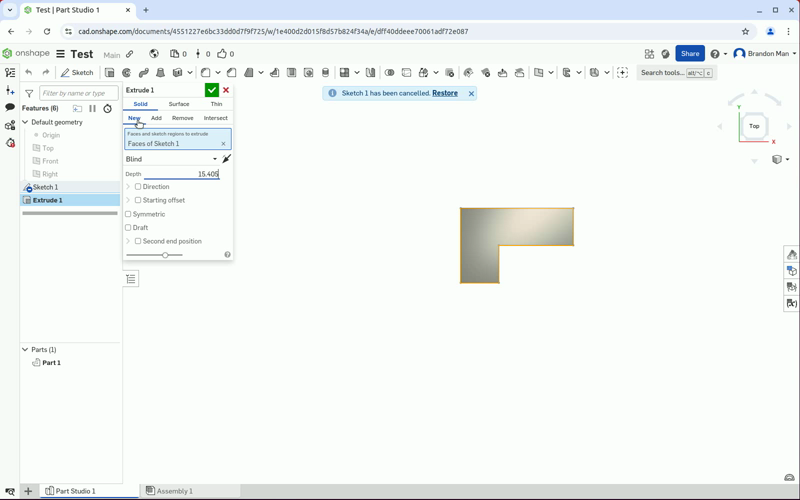
key(enter)
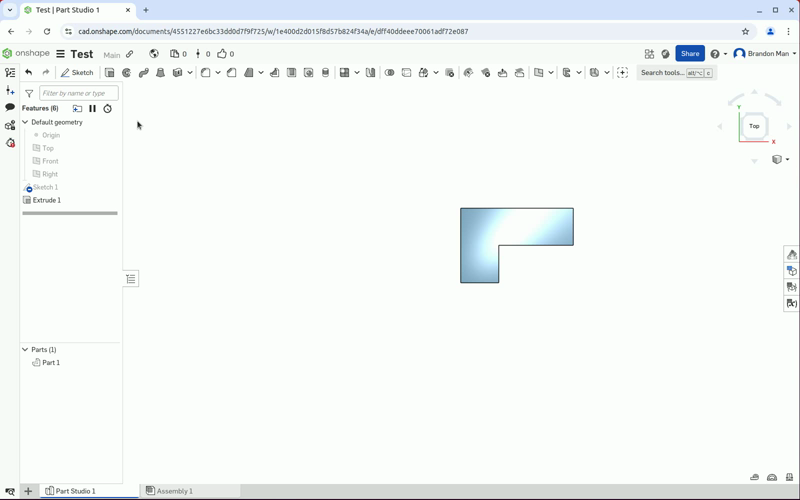
key(shift+h)
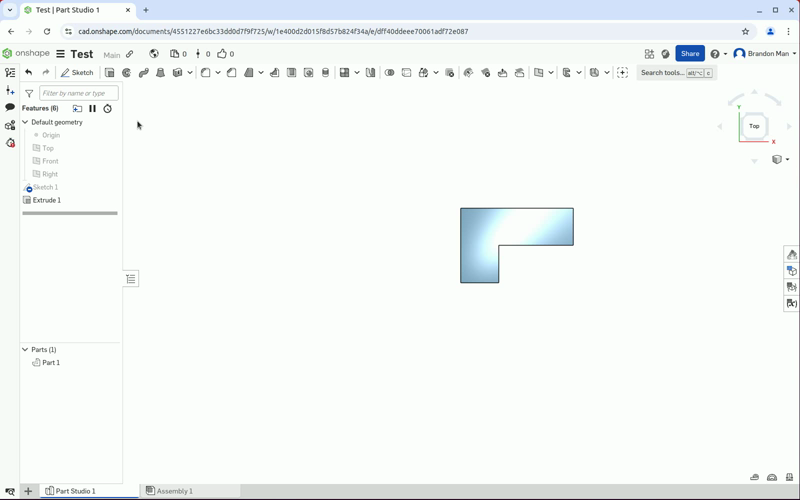
key(shift+h)
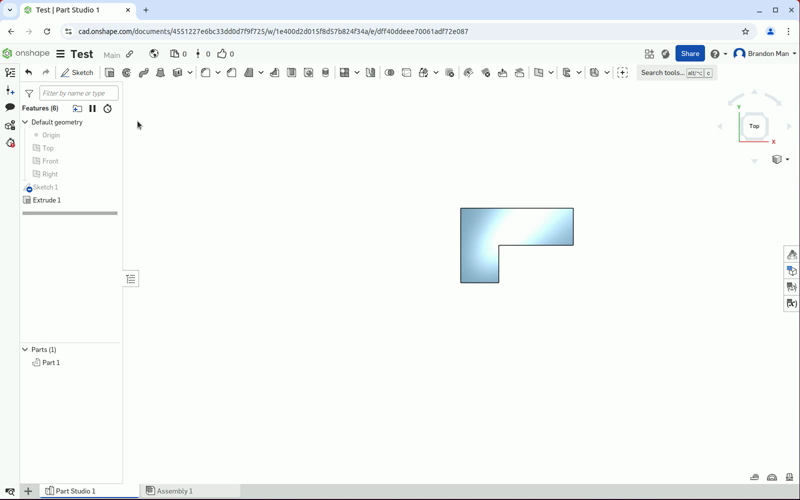
mouse_move(73, 189)
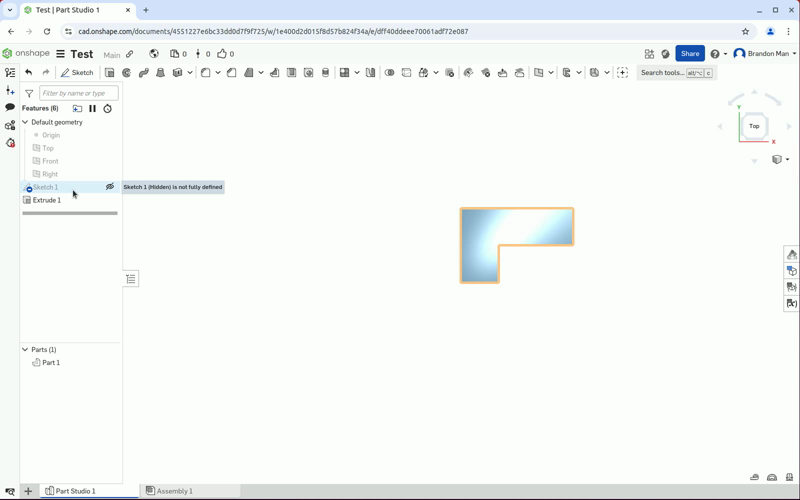
click(73, 189)
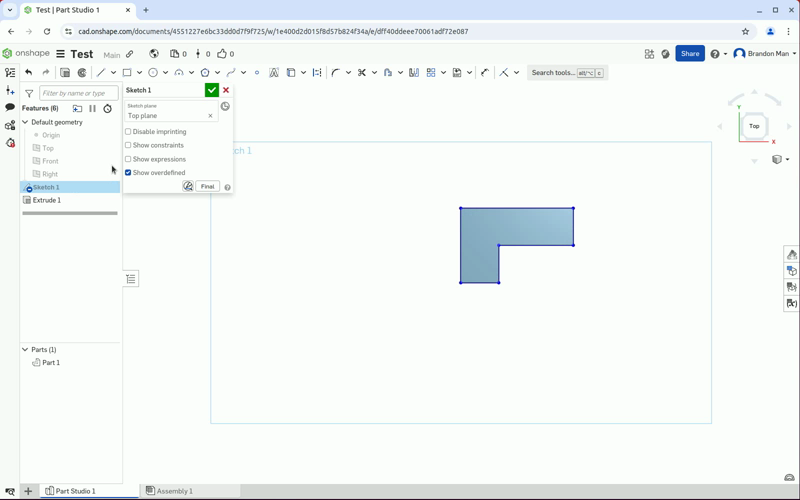
mouse_move(229, 92)
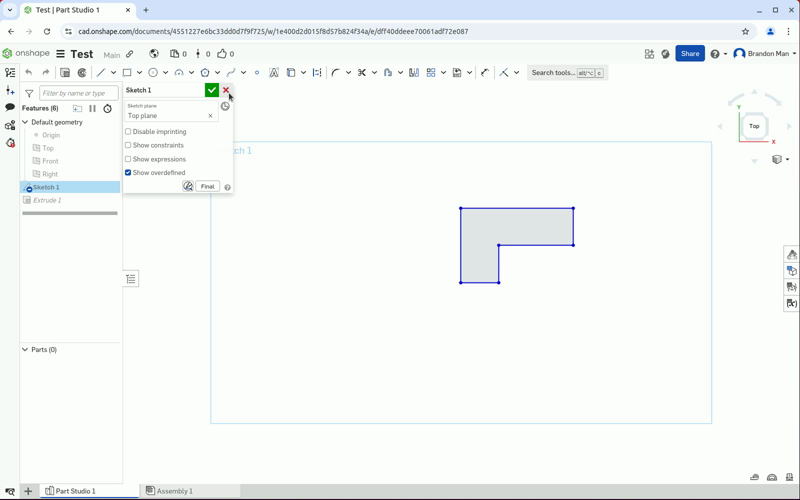
click(229, 92)
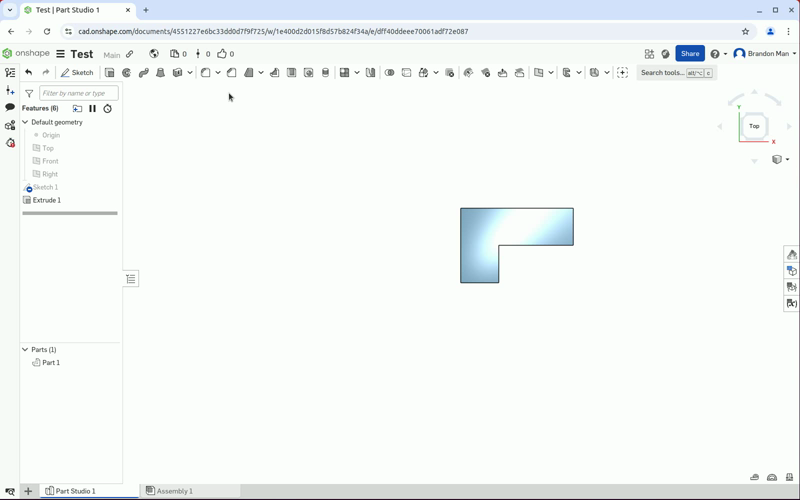
mouse_move(73, 352)
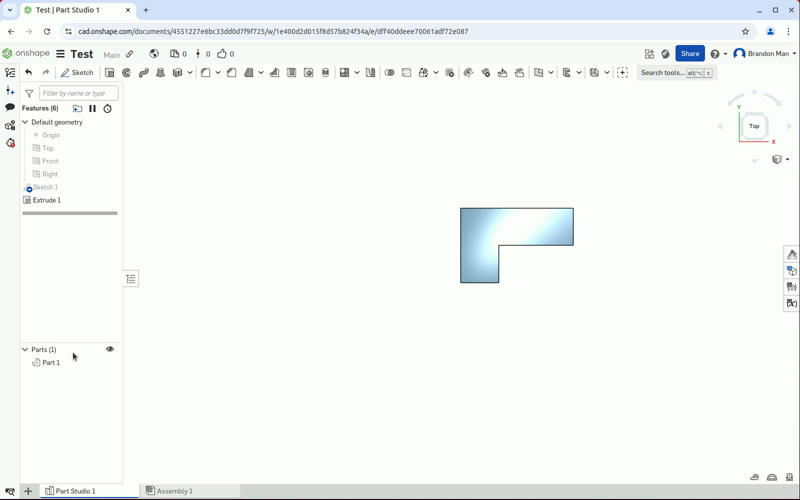
key(y)
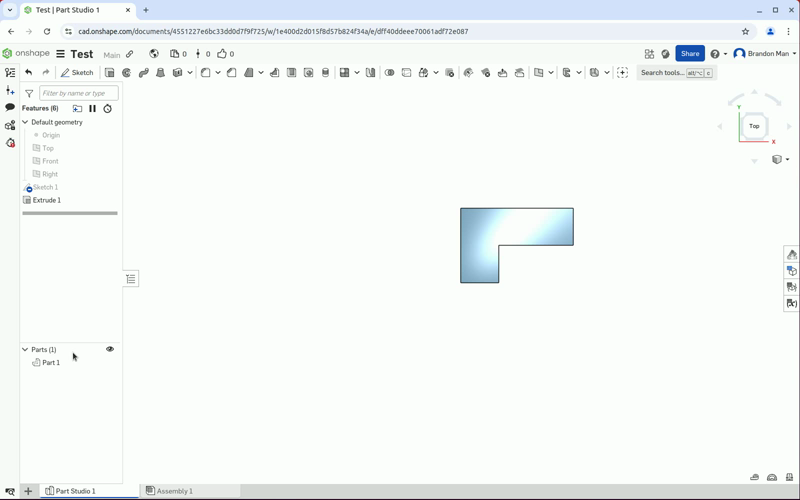
key(shift+p)
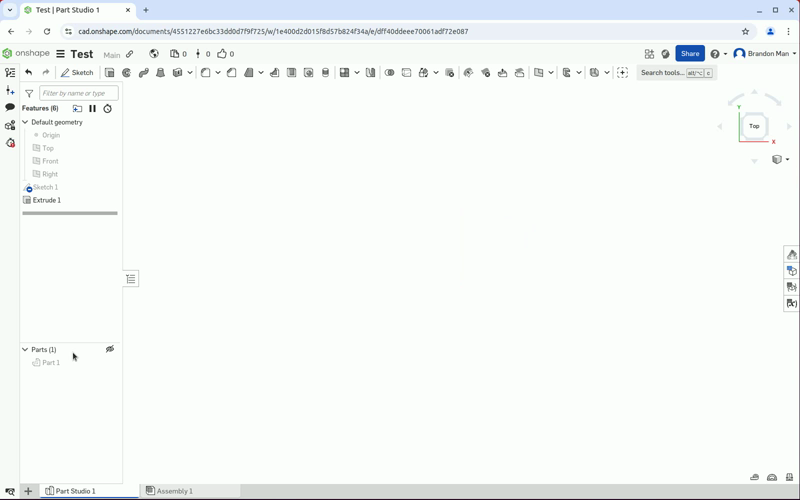
key(space)
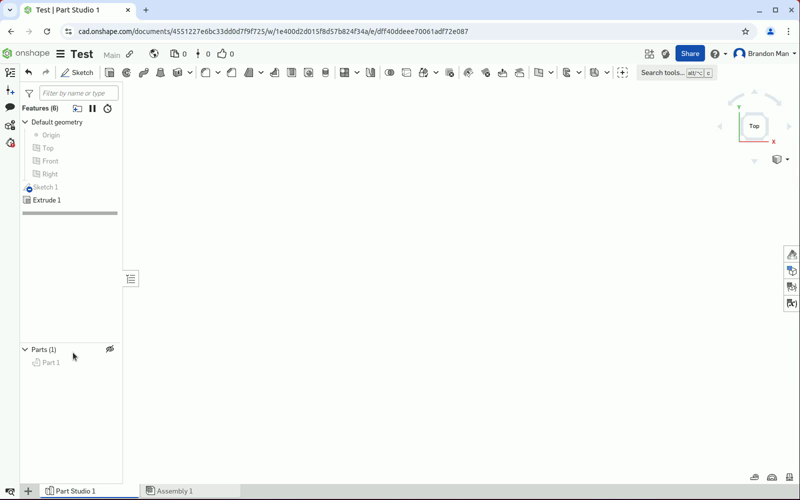
key_down(shift)
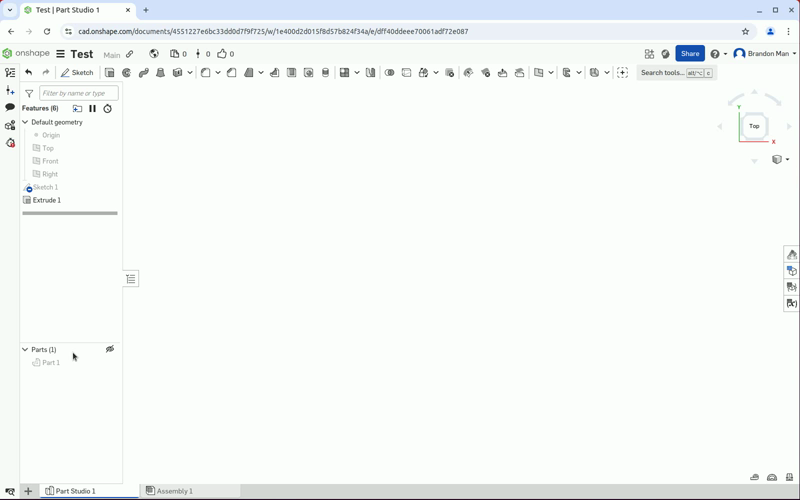
key(up)
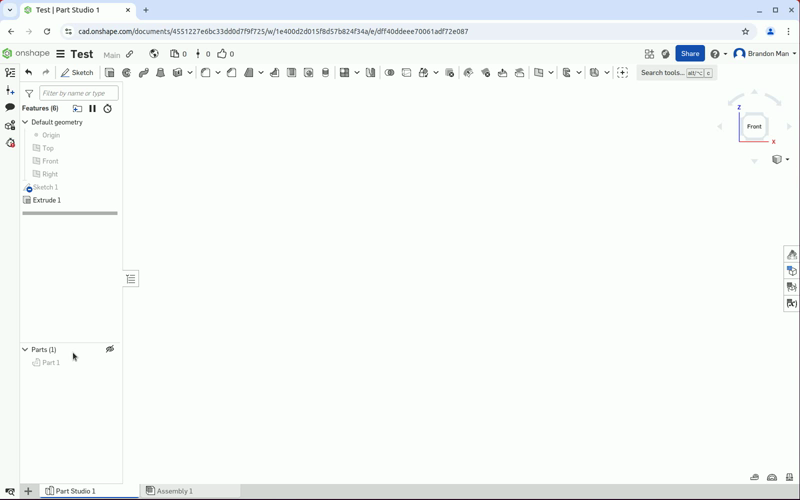
key_up(shift)
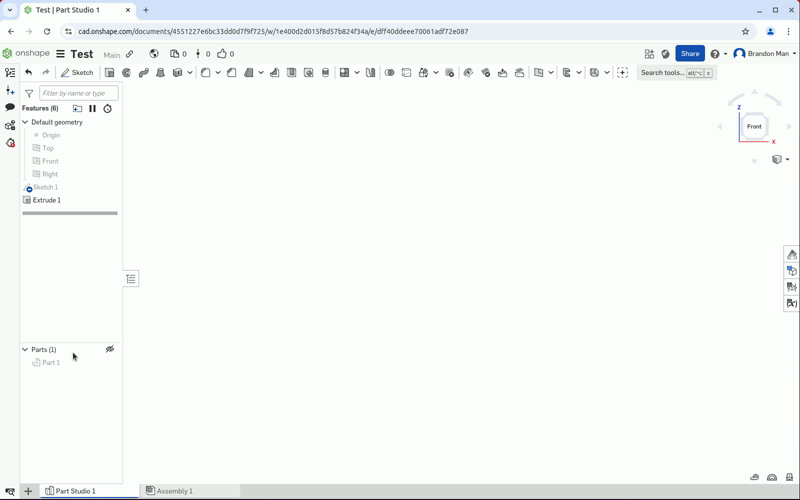
mouse_move(73, 352)
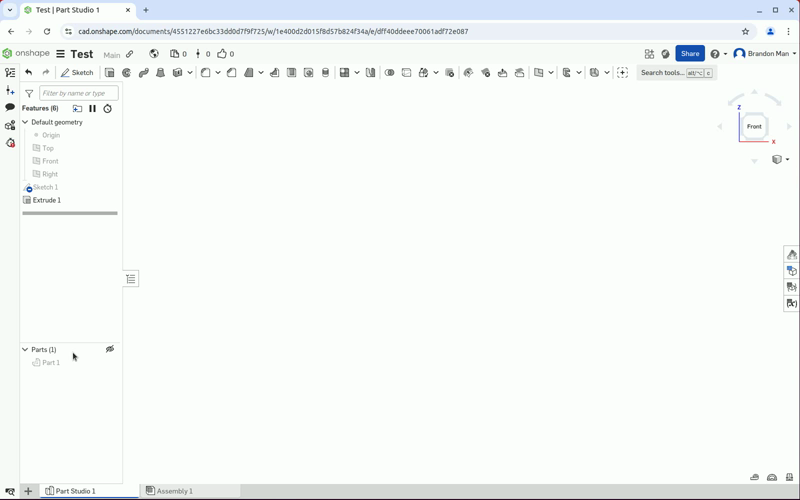
key(shift+y)
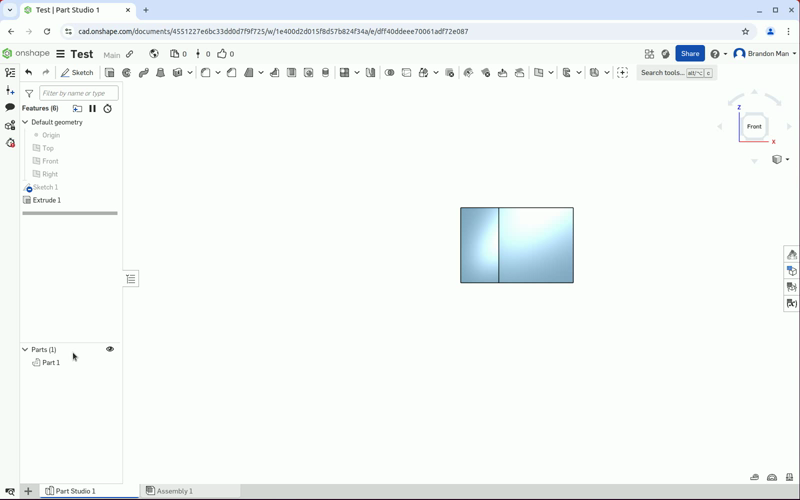
mouse_move(541, 75)
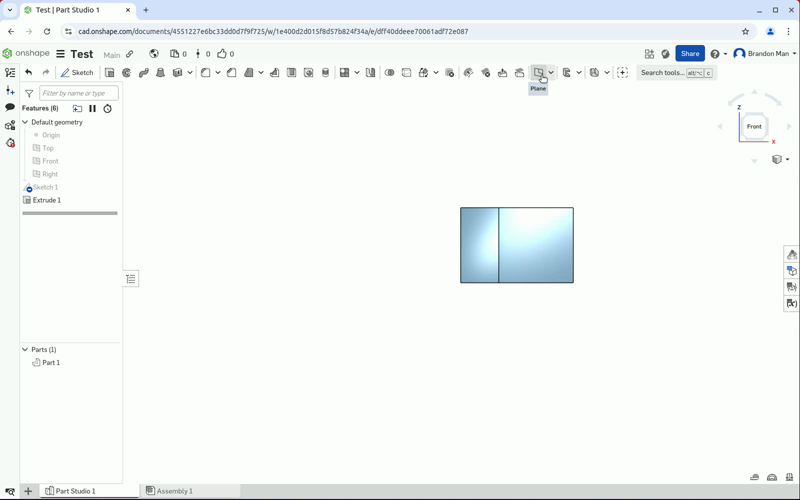
click(541, 75)
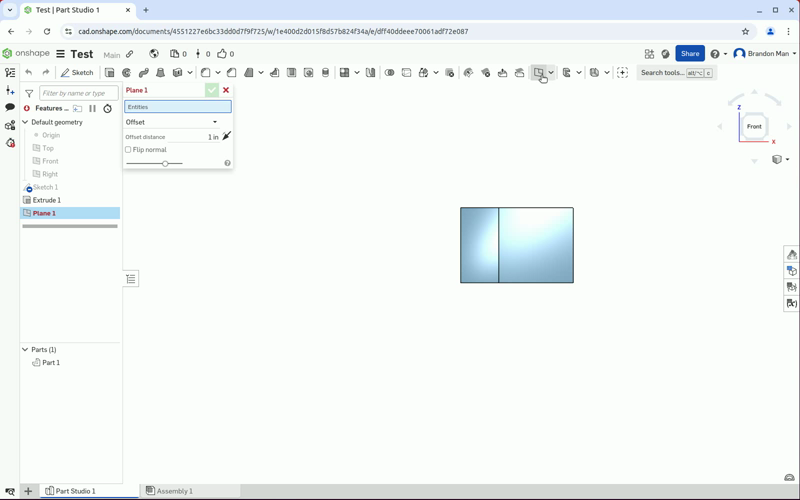
mouse_move(73, 163)
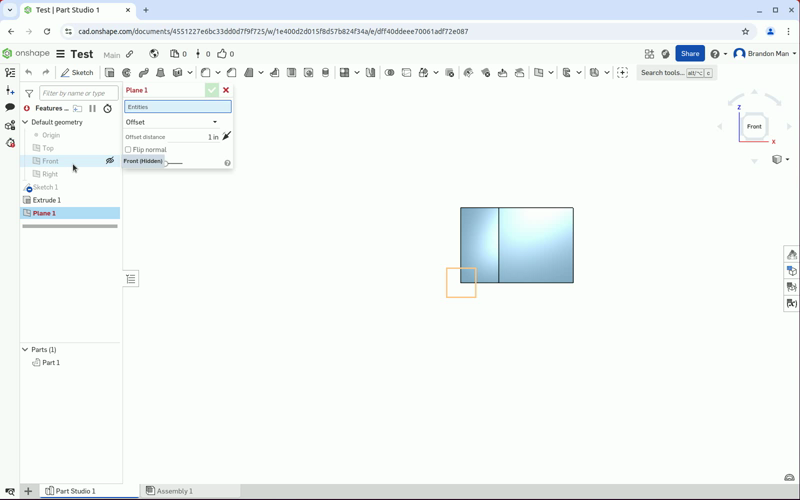
click(73, 163)
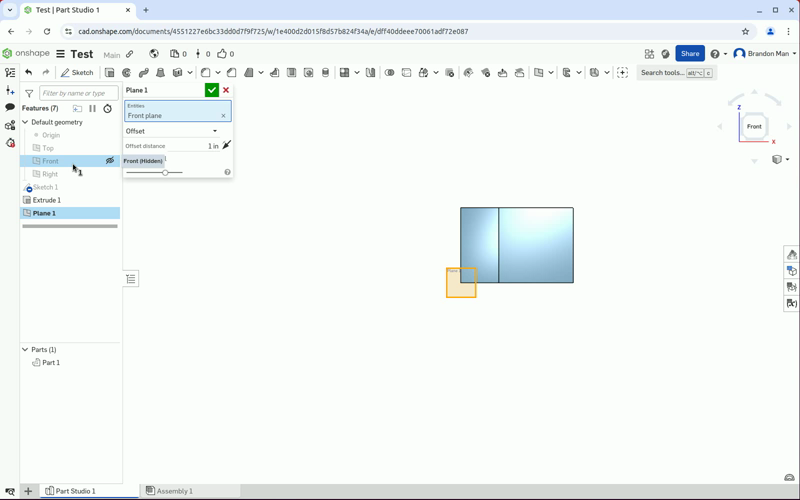
key(tab, 2)
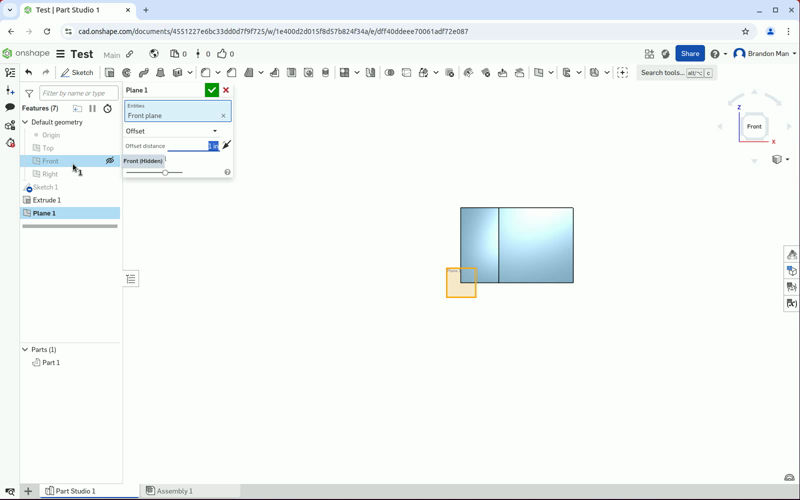
text(7.703)
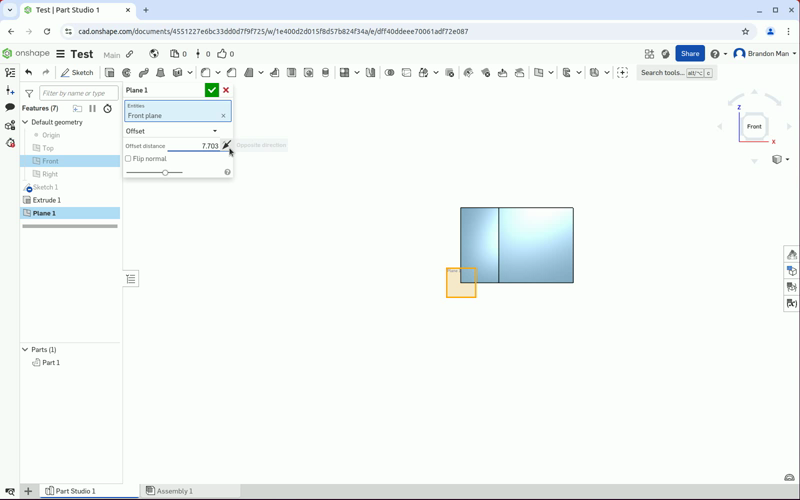
mouse_move(229, 147)
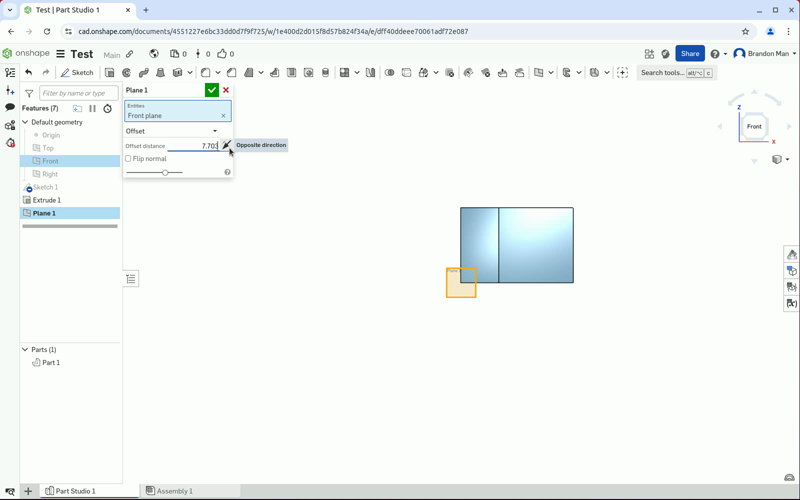
click(229, 147)
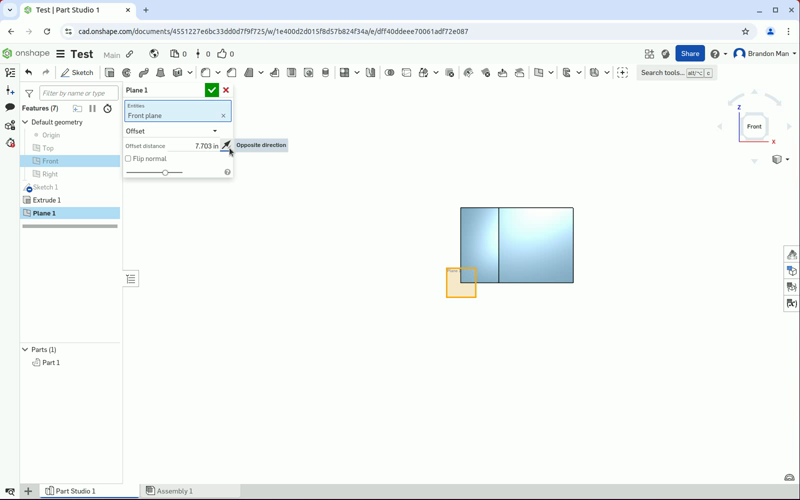
key(enter, 2)
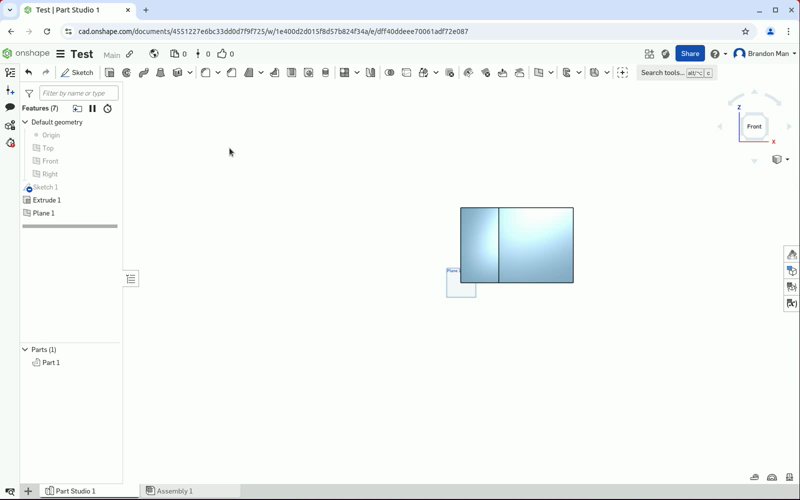
key(shift+s)
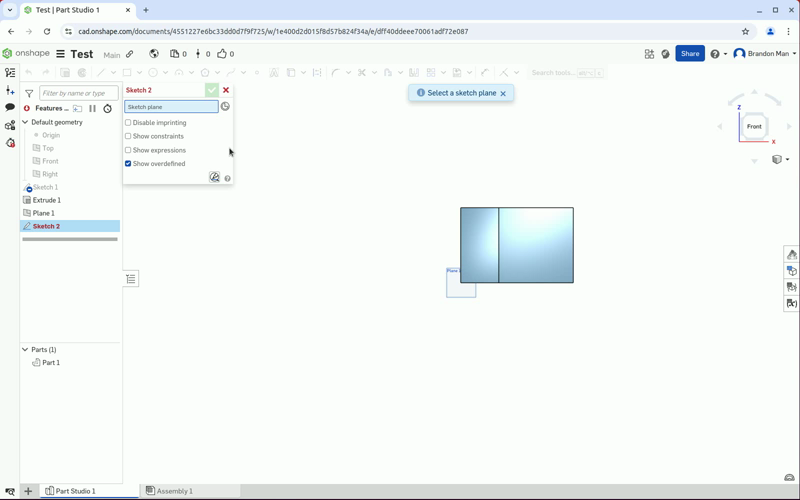
mouse_move(73, 215)
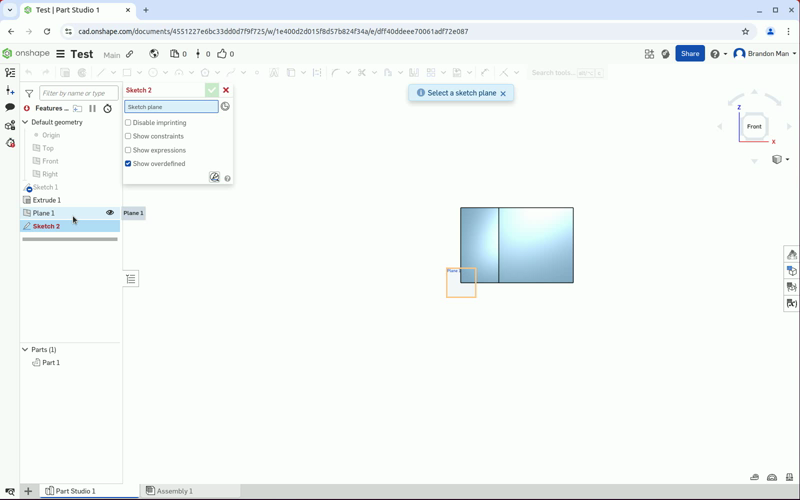
click(73, 215)
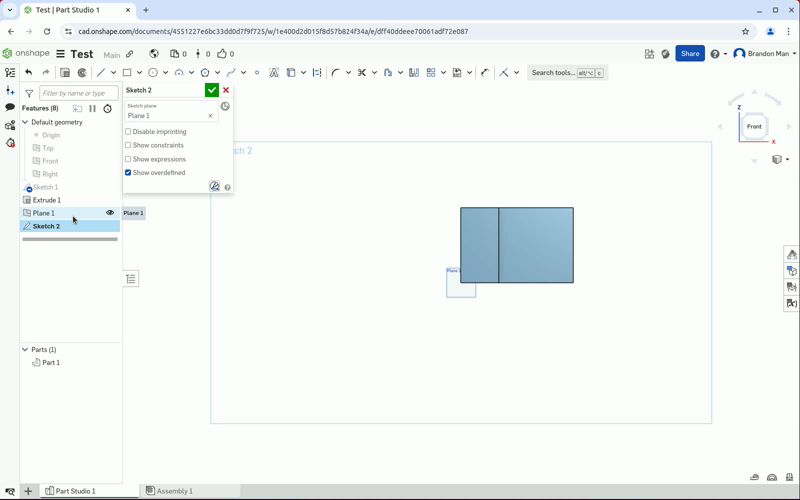
mouse_move(73, 352)
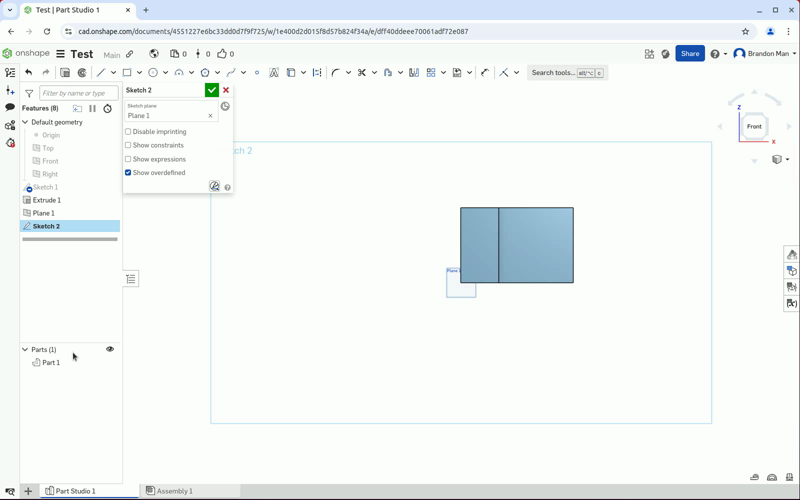
key(y)
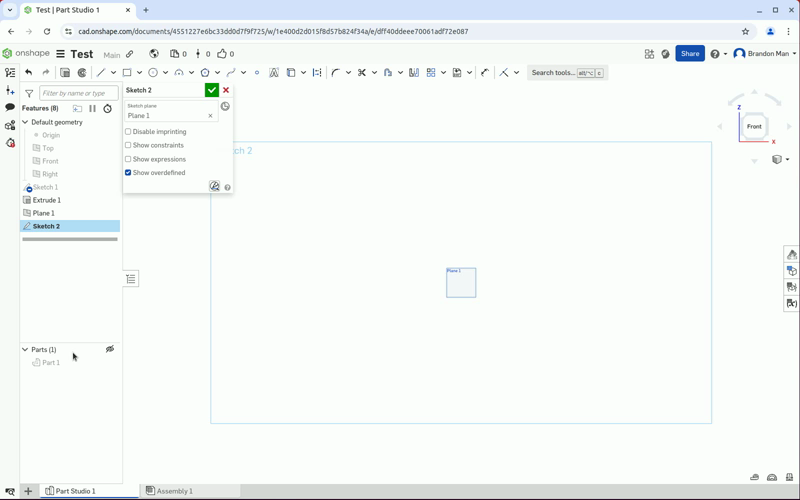
key(l)
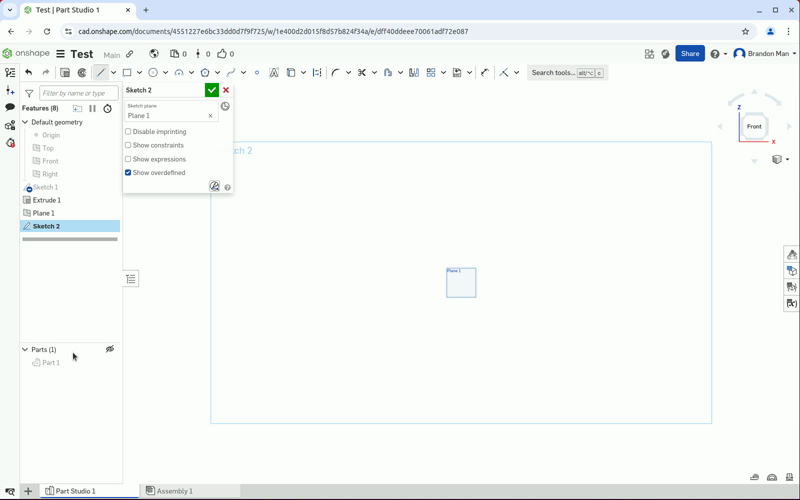
key_down(shift)
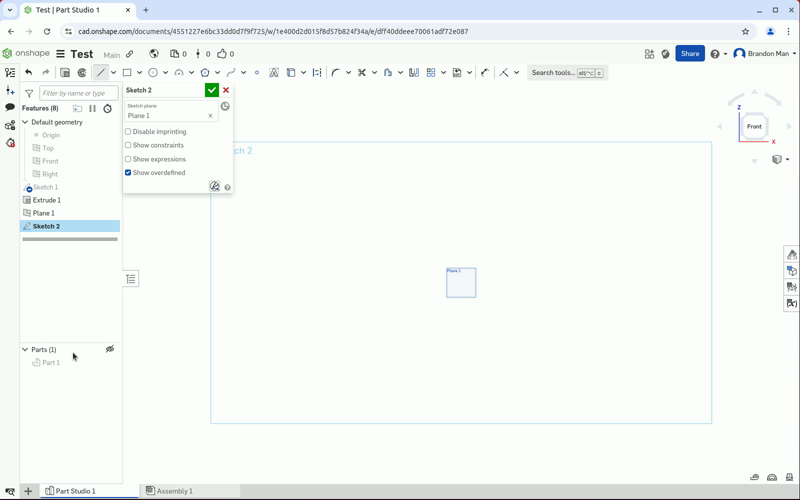
mouse_move(535, 282)
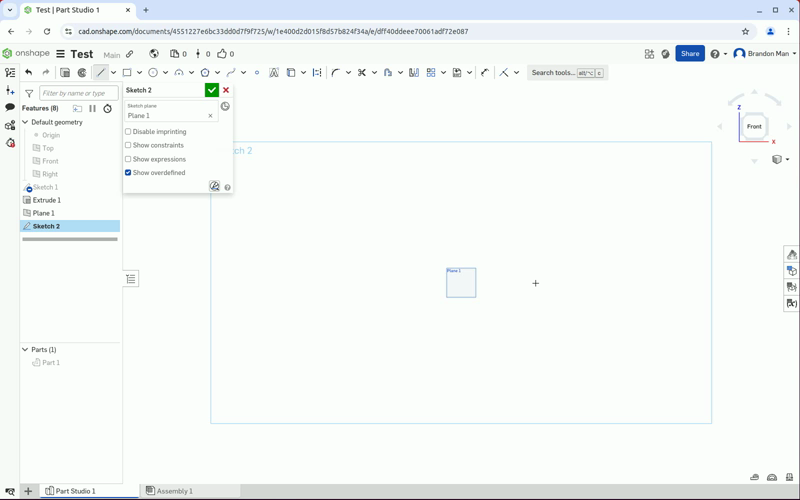
click(535, 282)
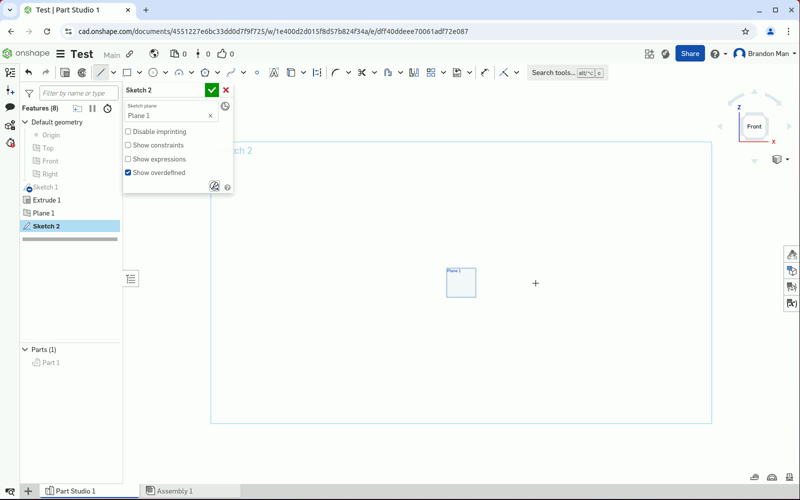
key_up(shift)
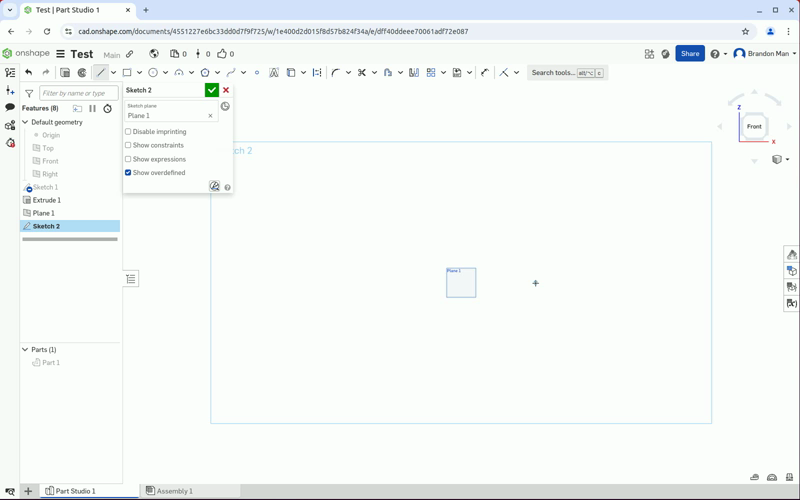
key_down(shift)
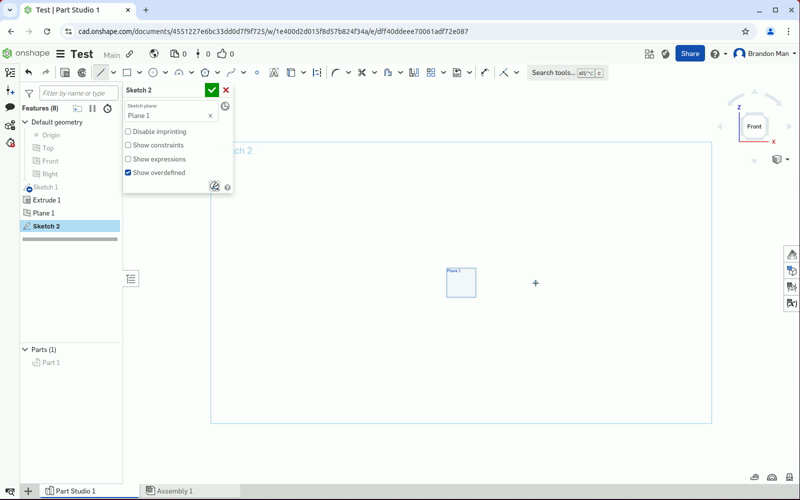
mouse_move(565, 282)
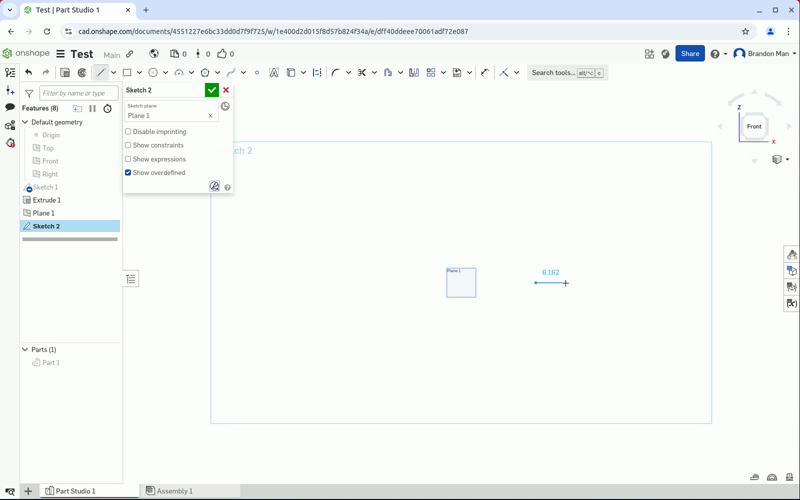
mouse_move(574, 282)
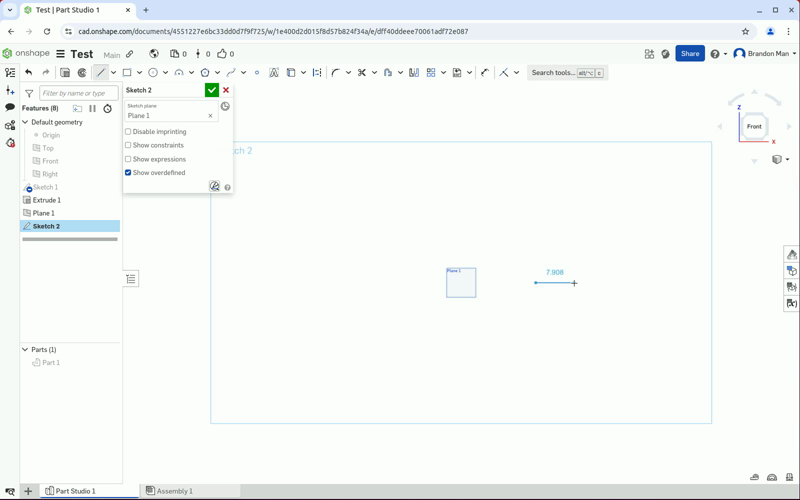
click(574, 282)
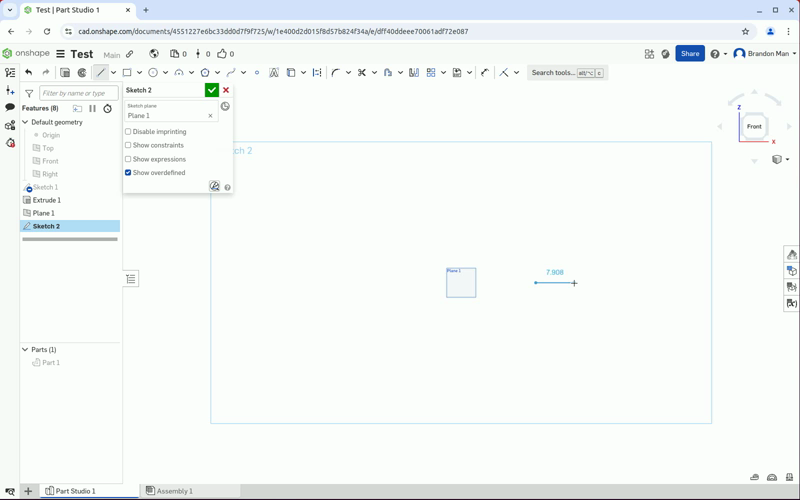
key_up(shift)
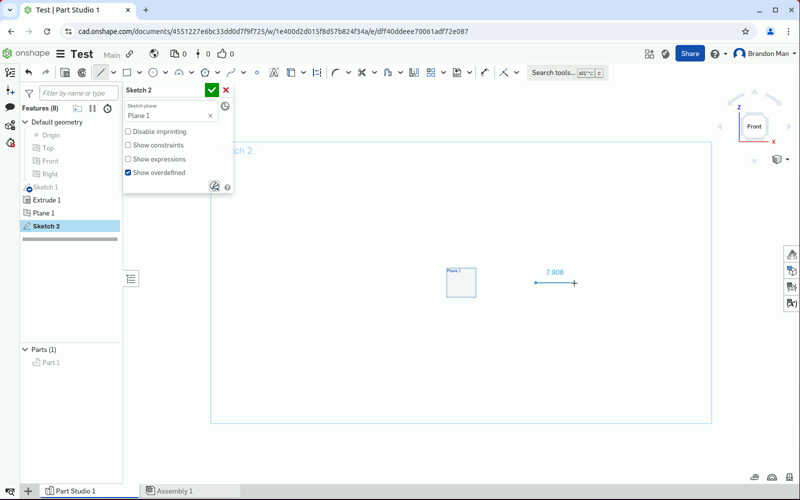
key_down(shift)
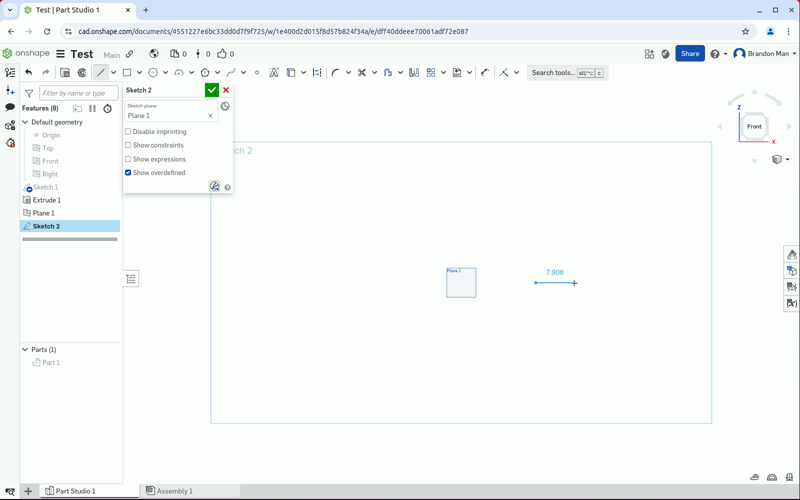
mouse_move(589, 282)
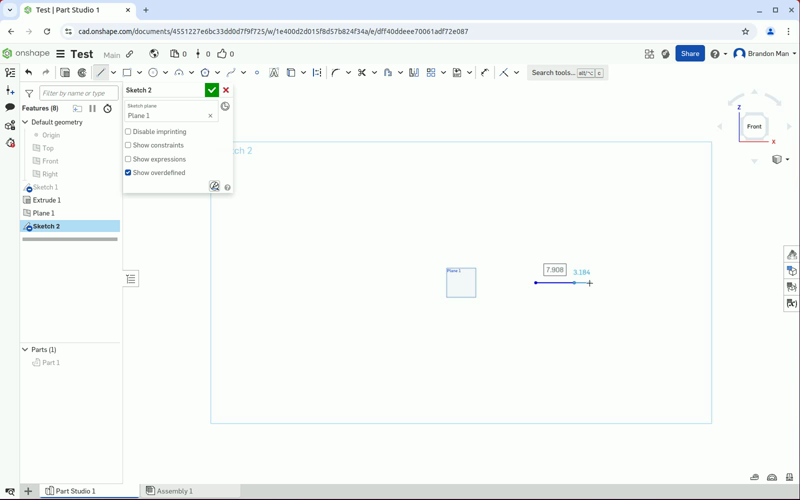
mouse_move(574, 244)
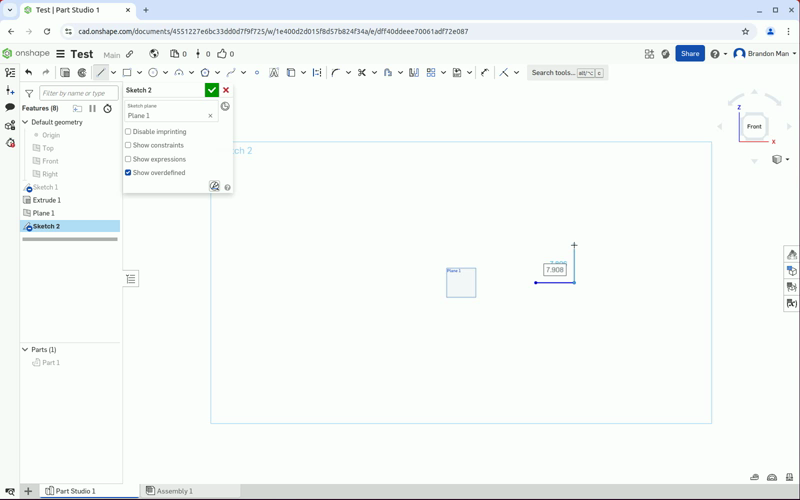
click(574, 244)
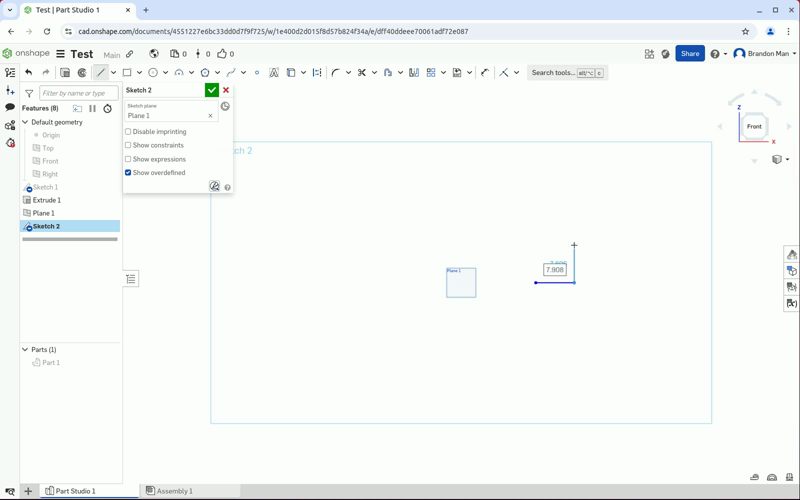
key_up(shift)
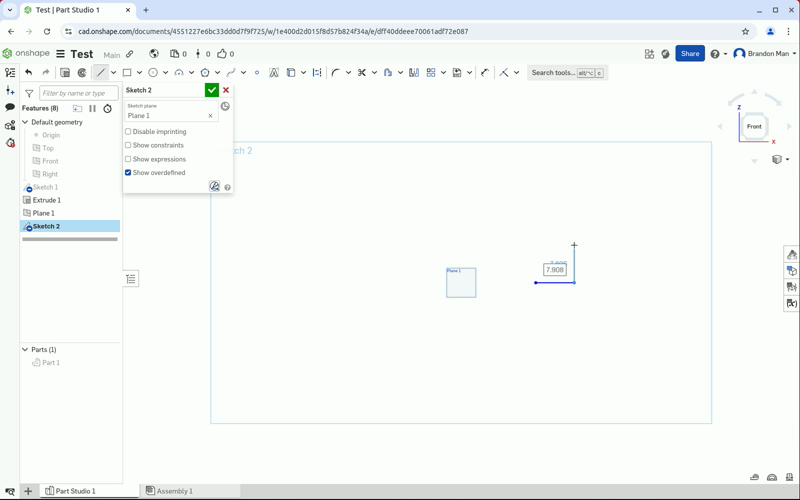
key_down(shift)
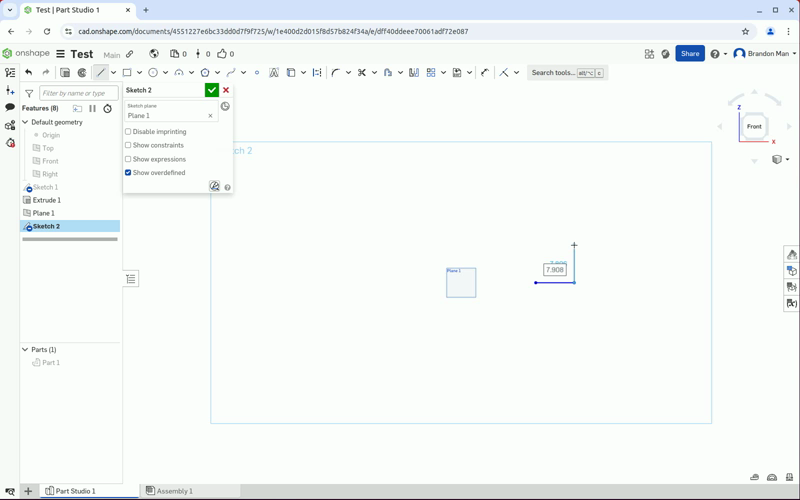
mouse_move(589, 244)
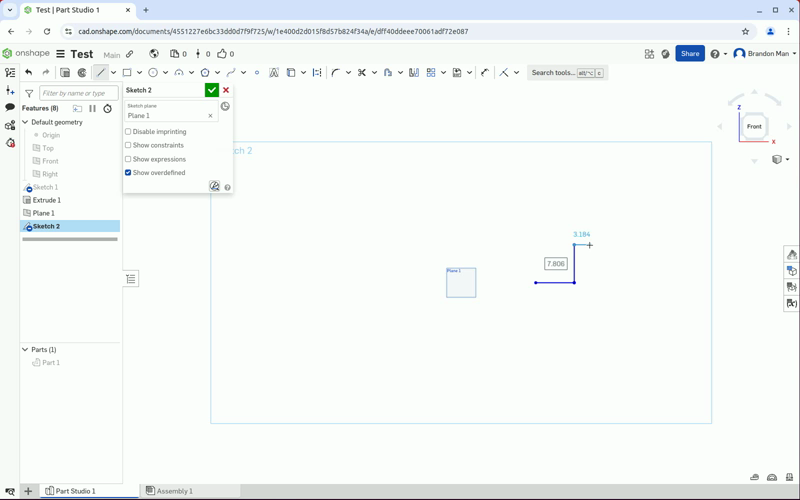
mouse_move(535, 244)
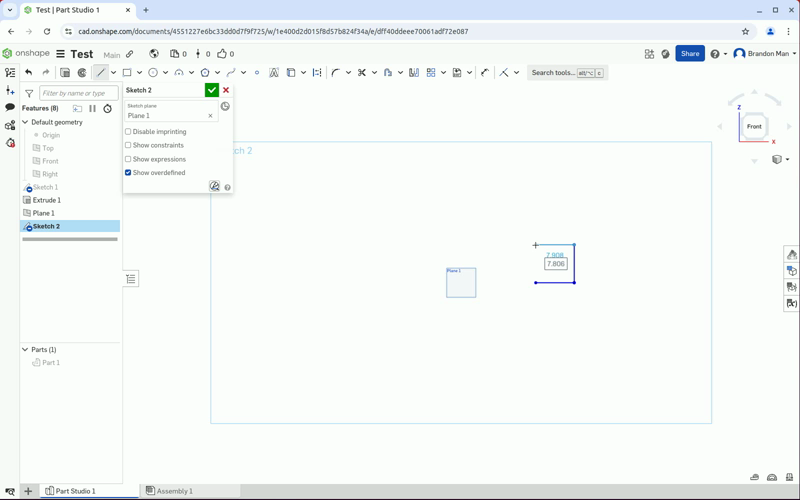
click(535, 244)
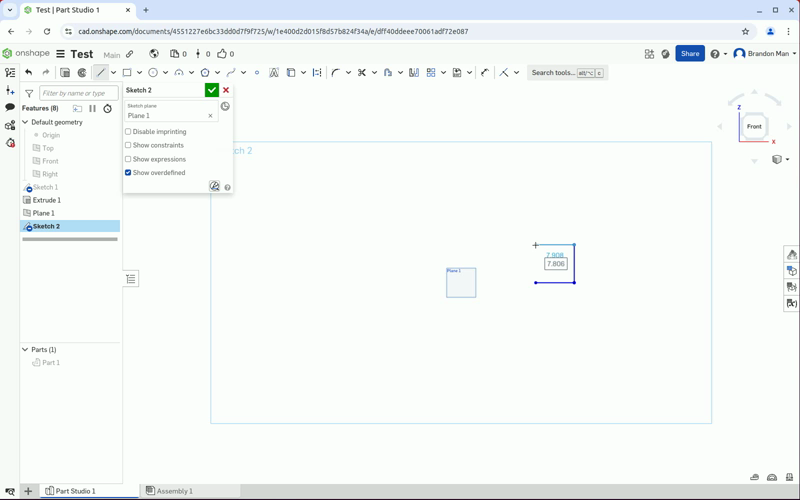
key_up(shift)
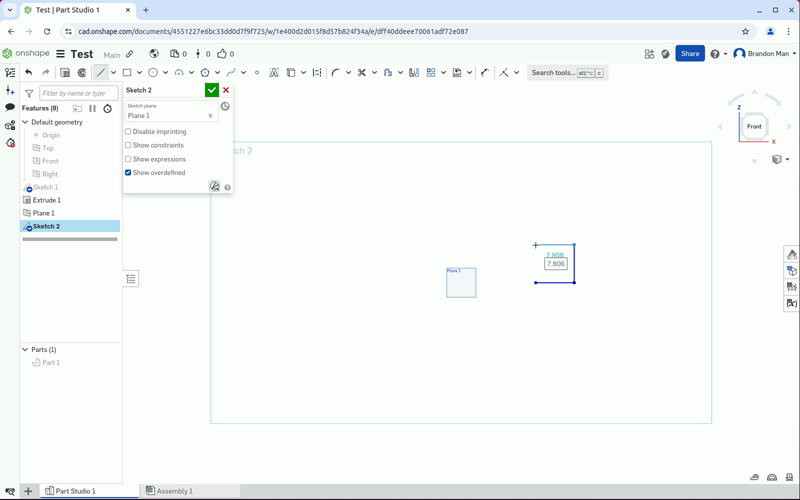
mouse_move(565, 244)
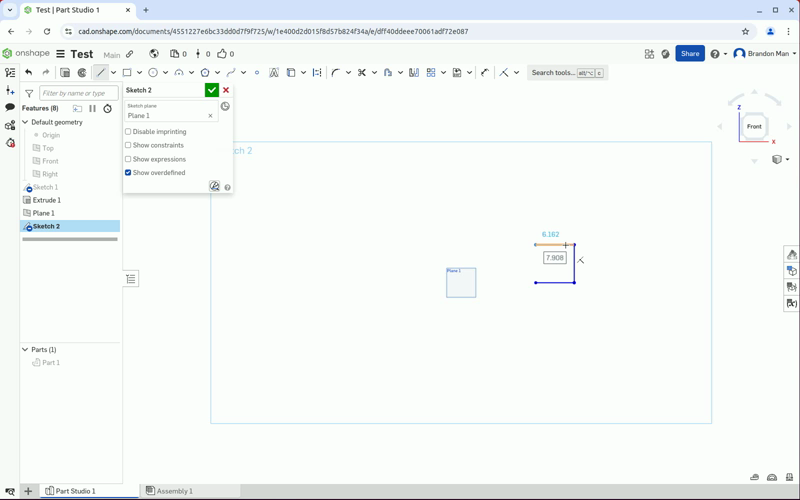
key_down(shift)
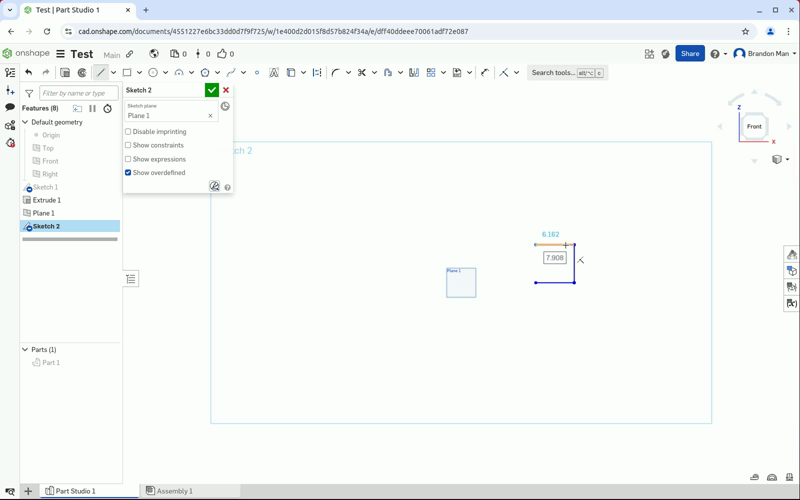
mouse_move(535, 282)
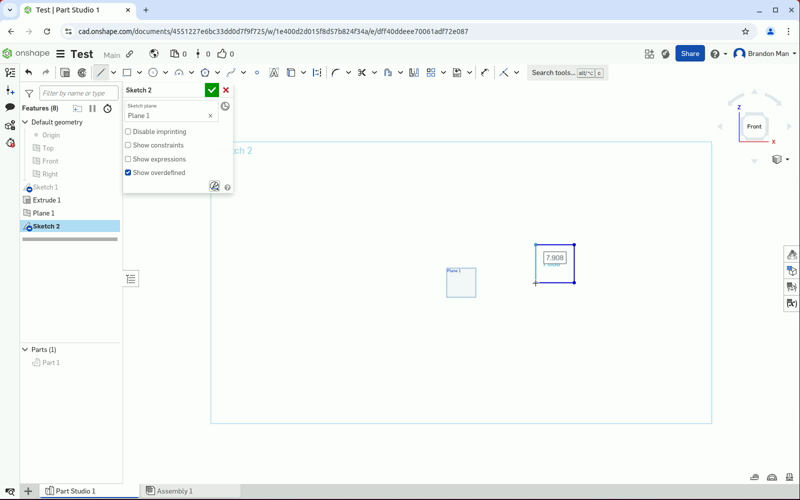
key_up(shift)
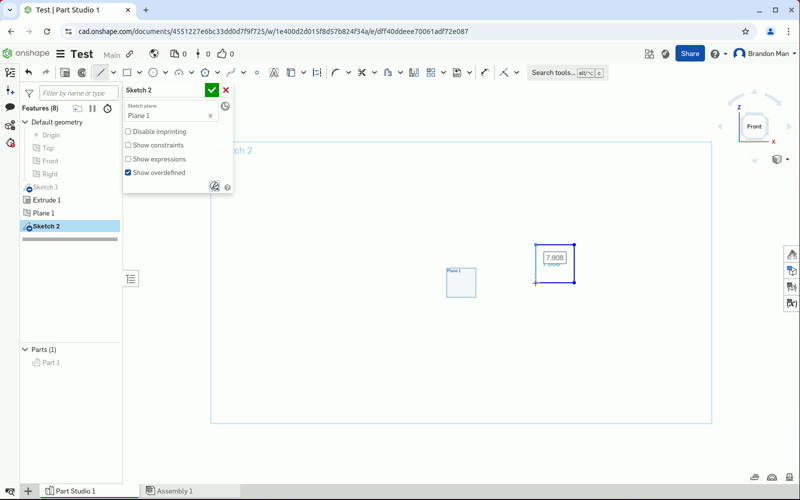
click(535, 282)
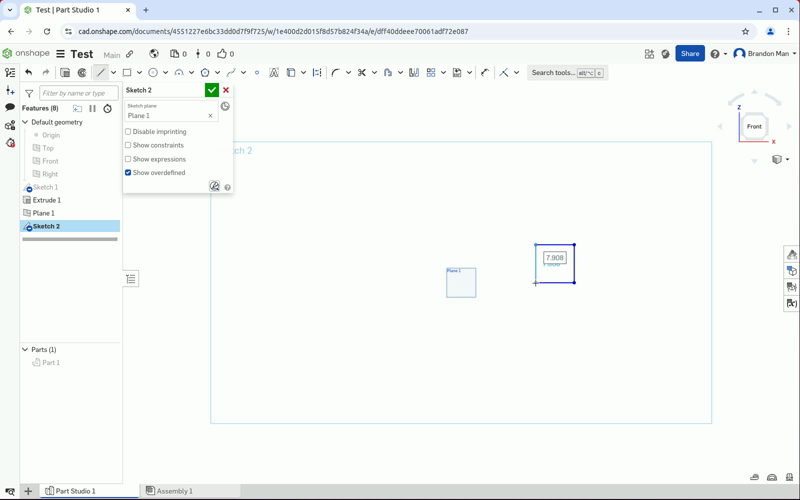
key(esc)
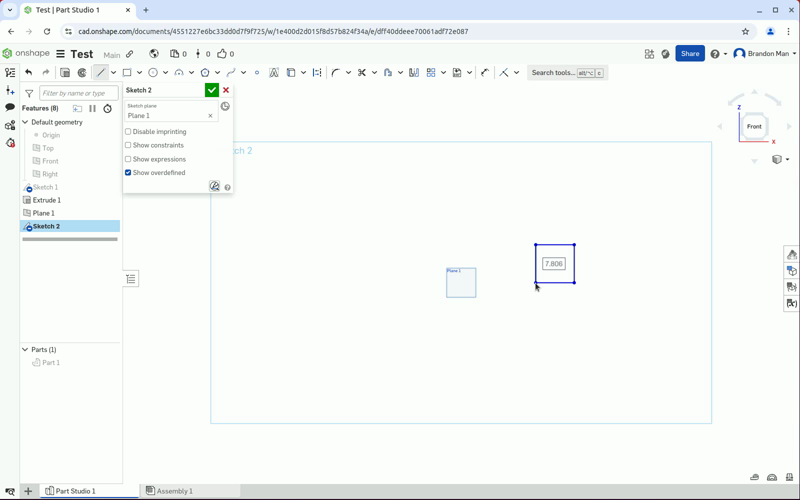
mouse_move(552, 273)
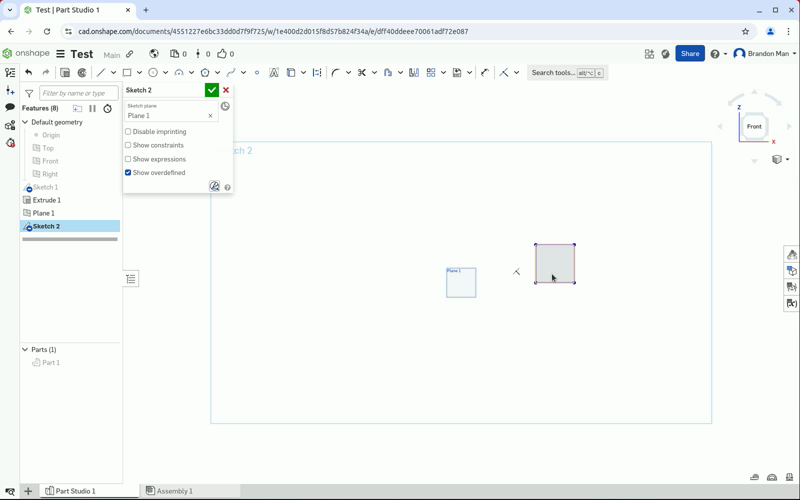
scroll(6)
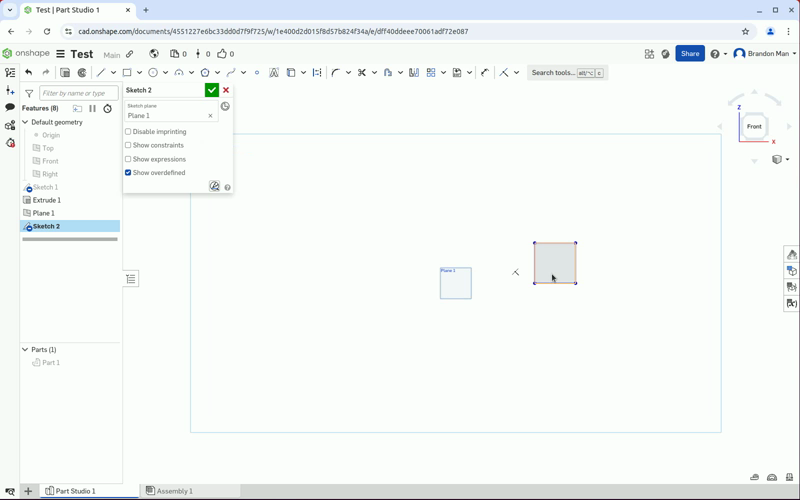
scroll(6)
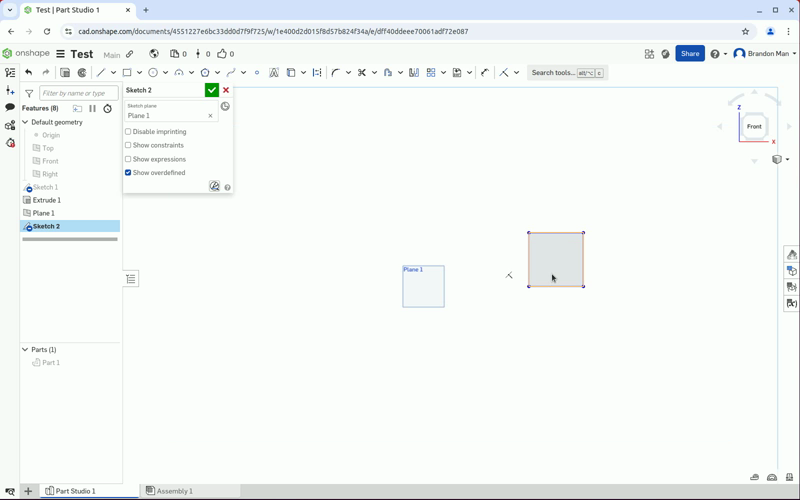
scroll(6)
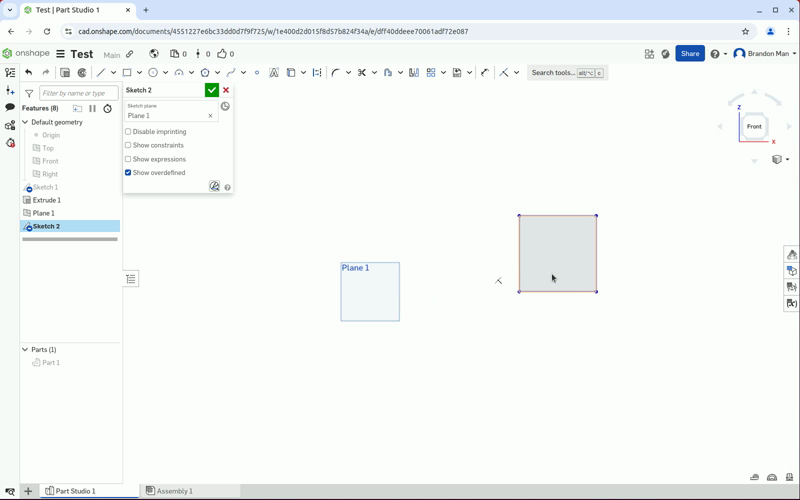
scroll(6)
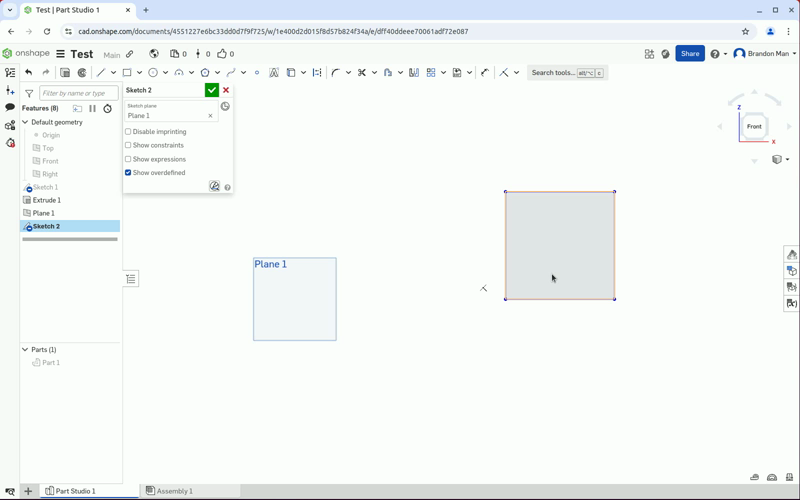
scroll(6)
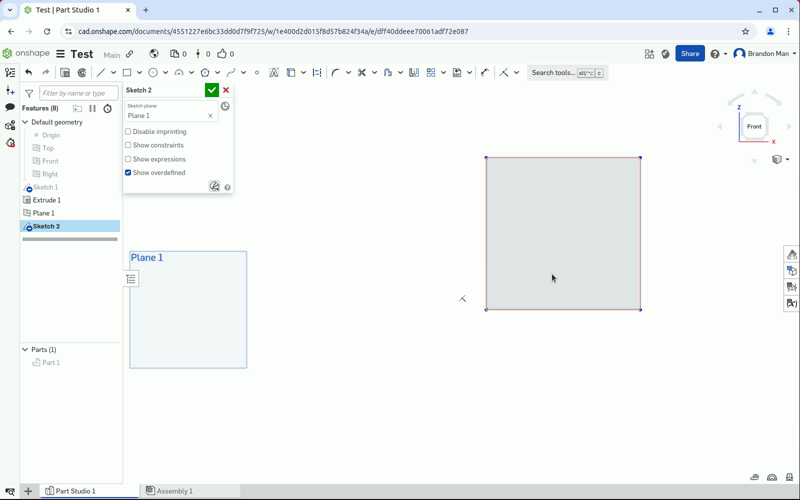
scroll(6)
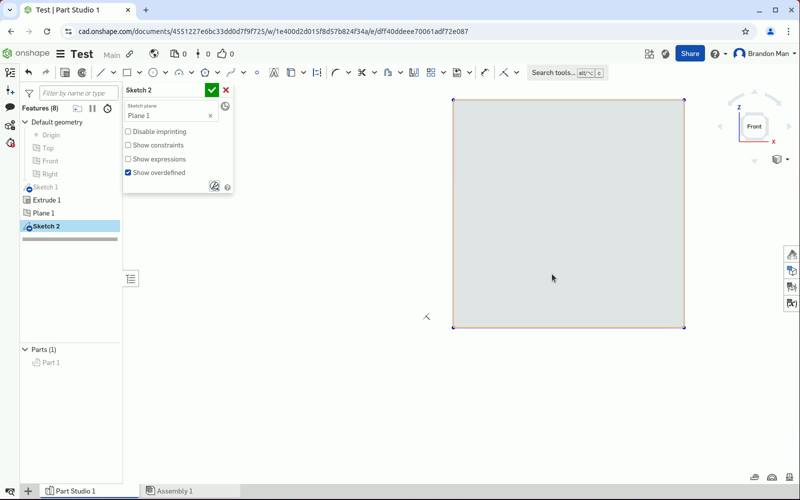
scroll(6)
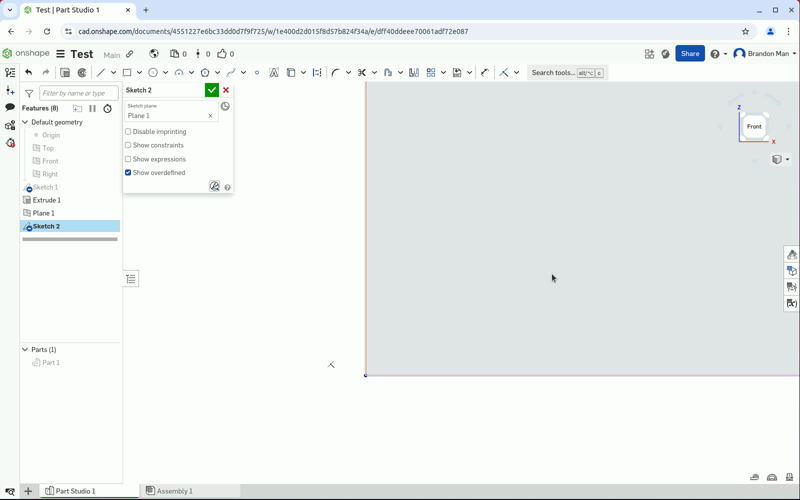
click(552, 273)
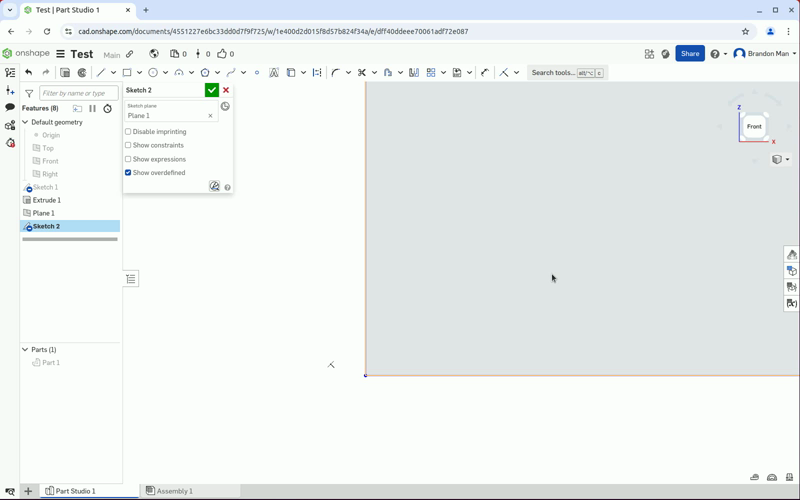
scroll(-6)
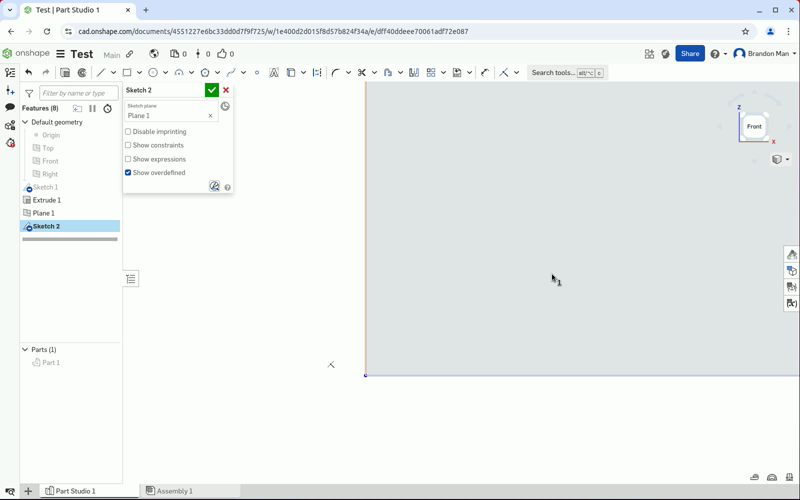
scroll(-6)
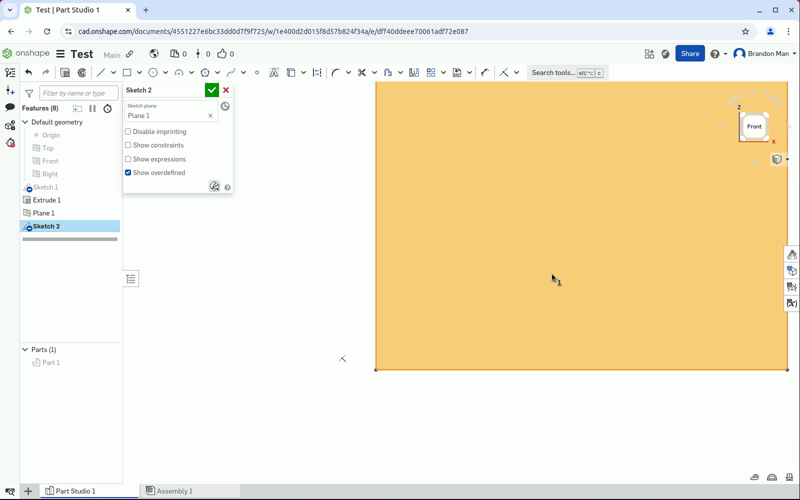
scroll(-6)
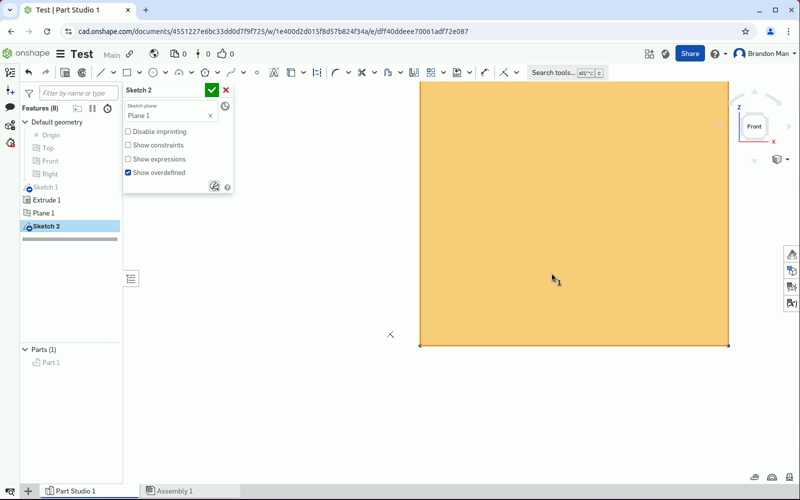
scroll(-6)
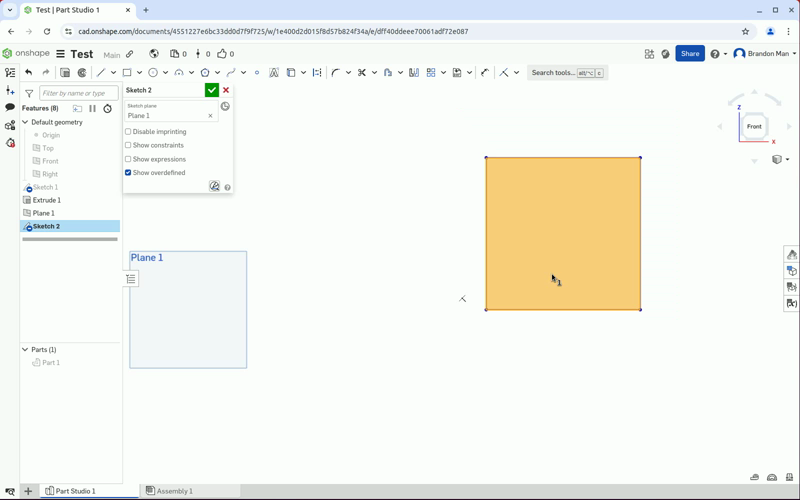
scroll(-6)
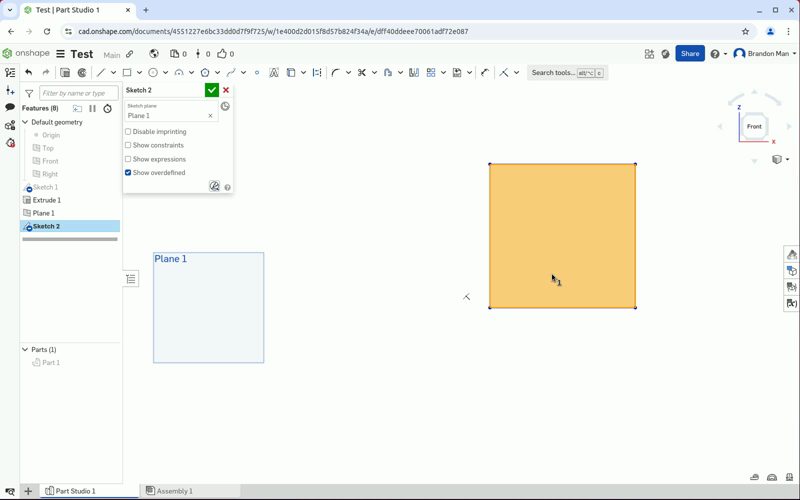
scroll(-6)
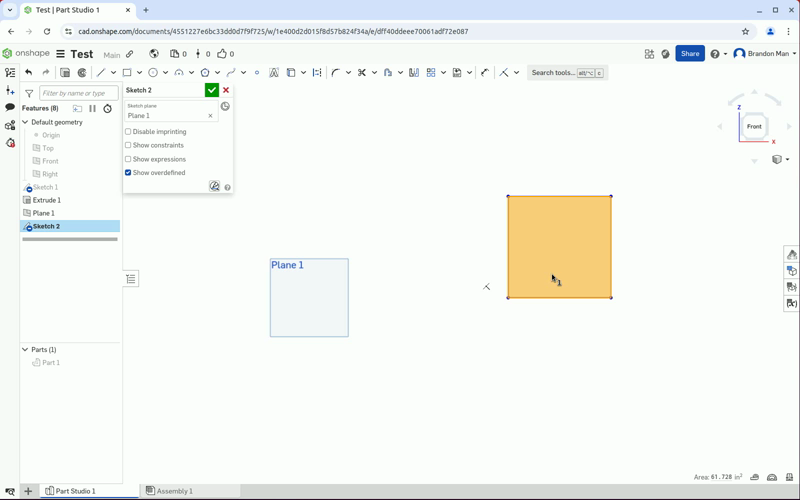
scroll(-6)
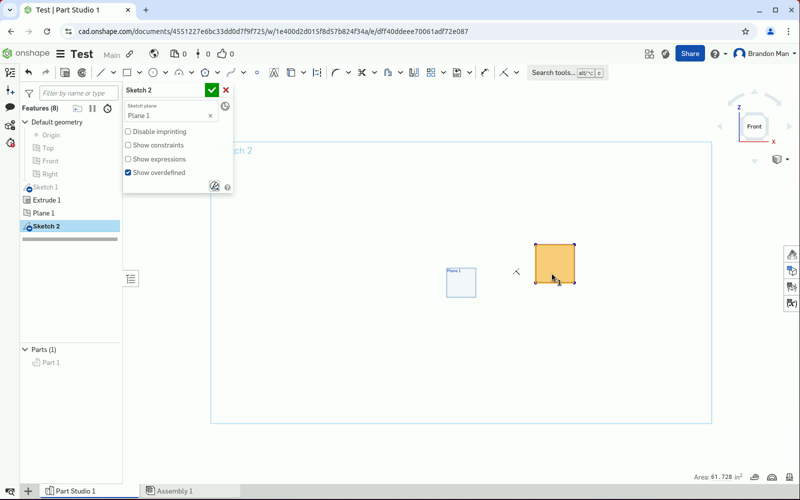
mouse_move(73, 352)
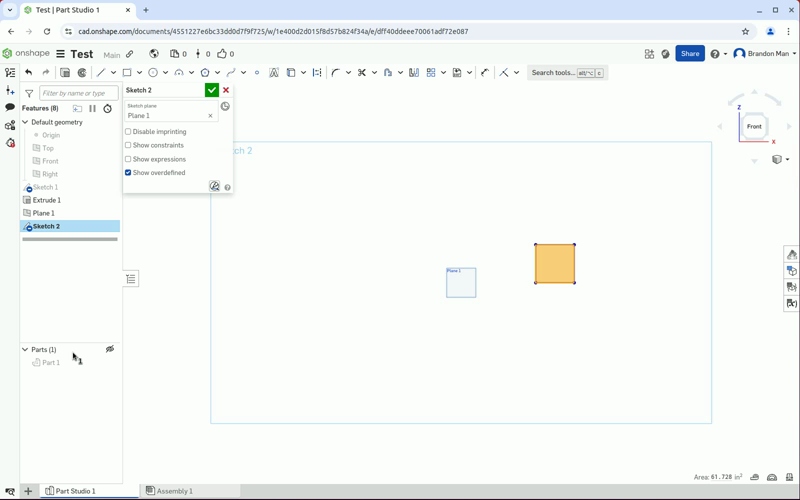
key(shift+y)
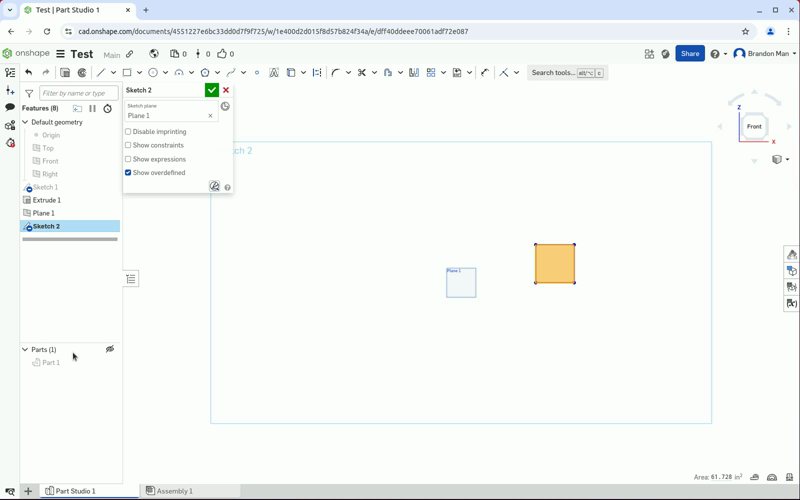
key(shift+e)
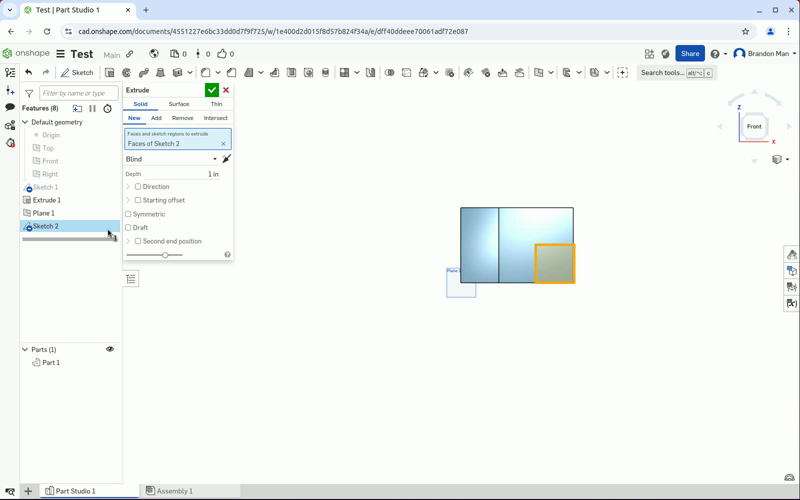
mouse_move(143, 106)
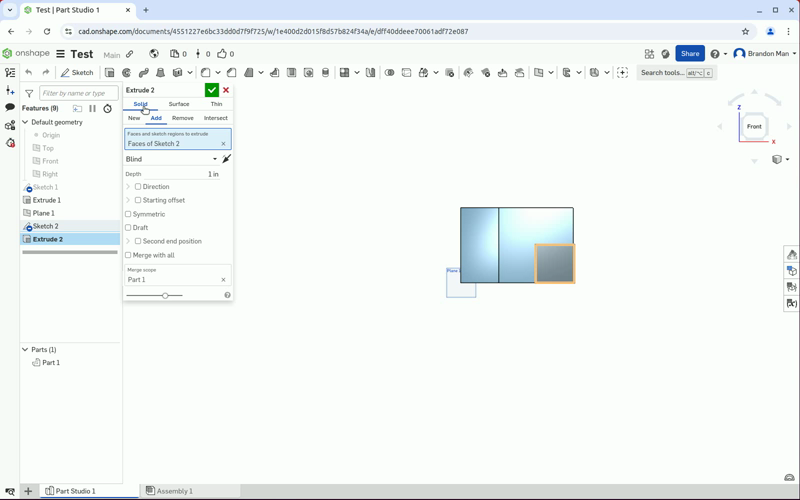
click(143, 106)
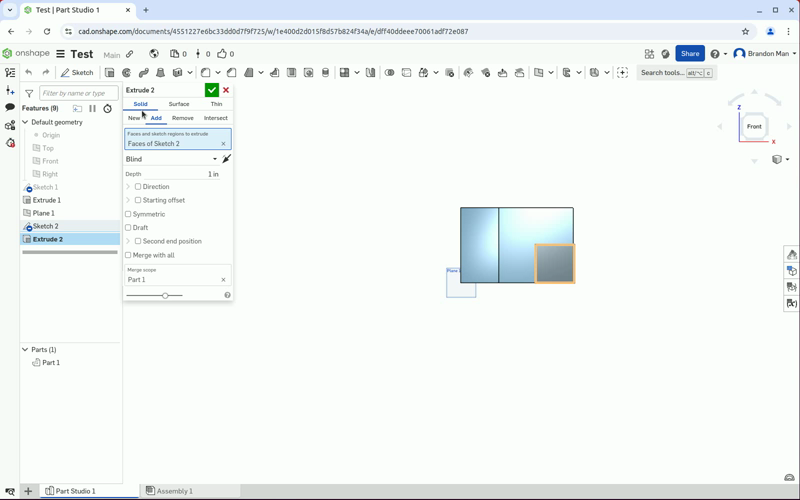
mouse_move(137, 120)
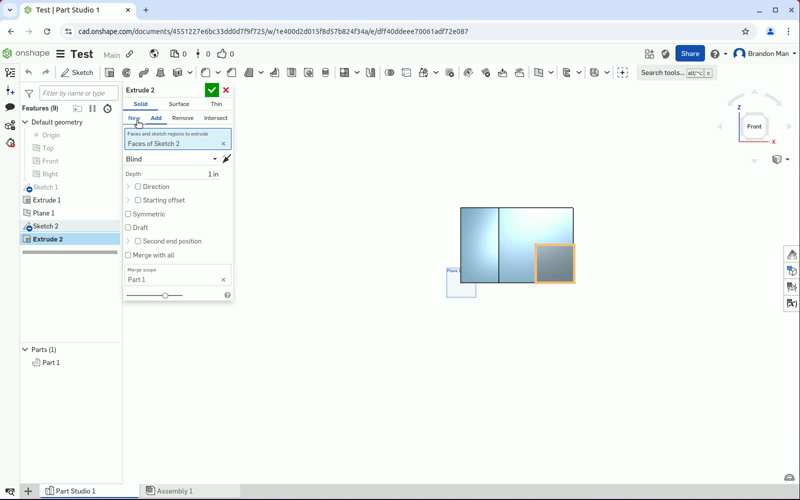
click(137, 120)
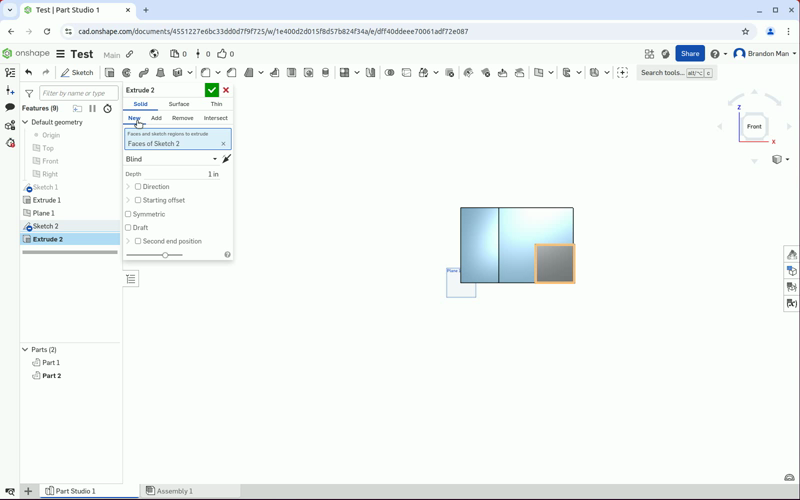
key(tab, 4)
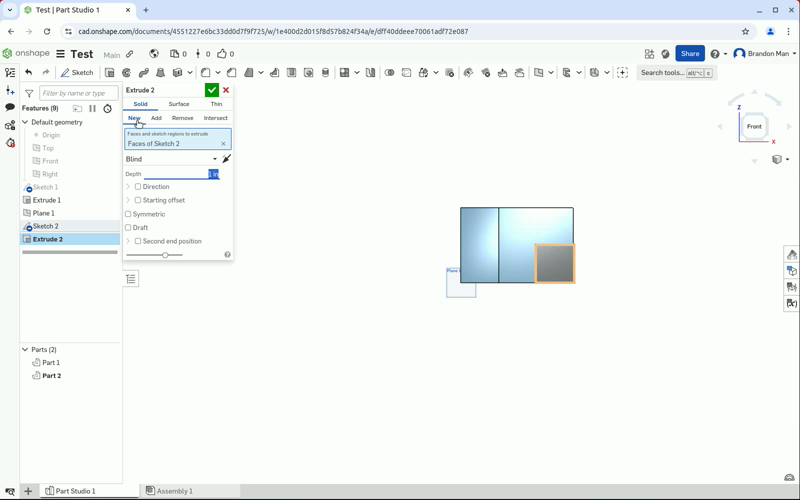
text(3.851)
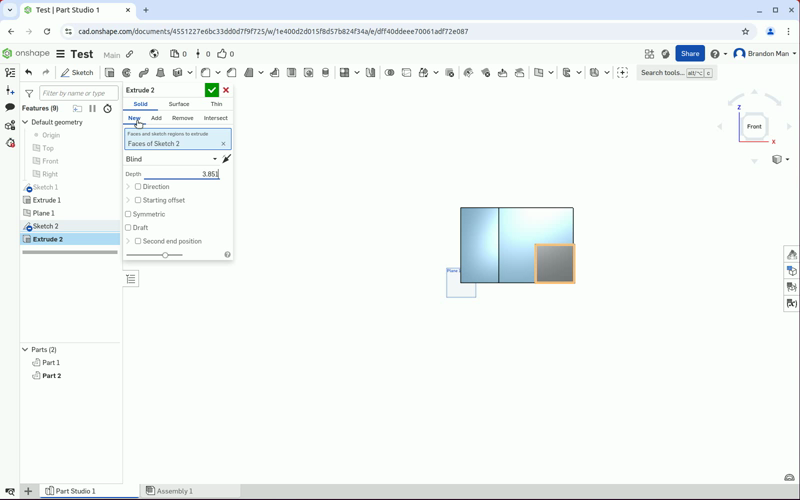
key(enter)
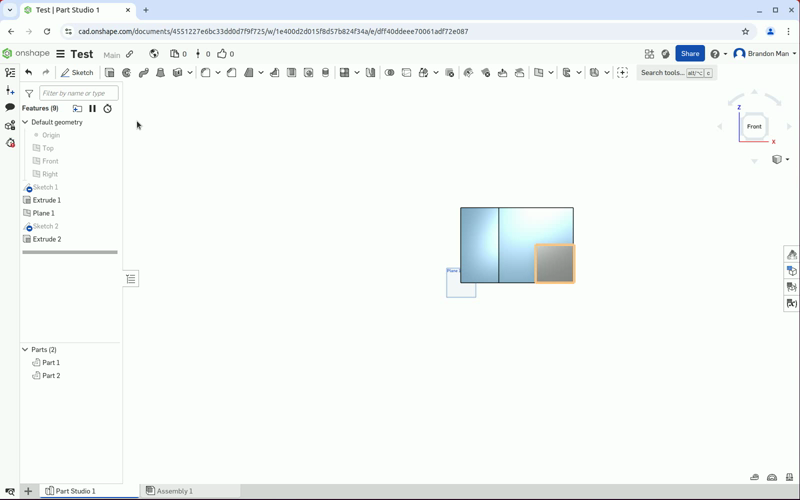
key(shift+h)
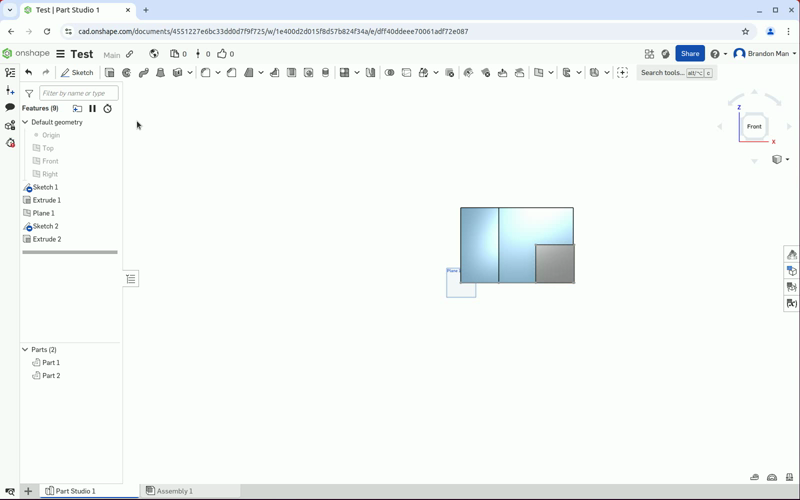
key(shift+h)
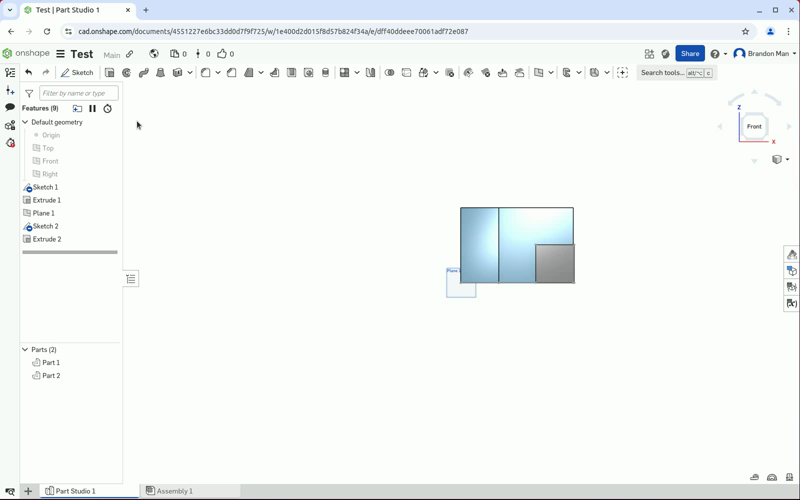
key(shift+7)
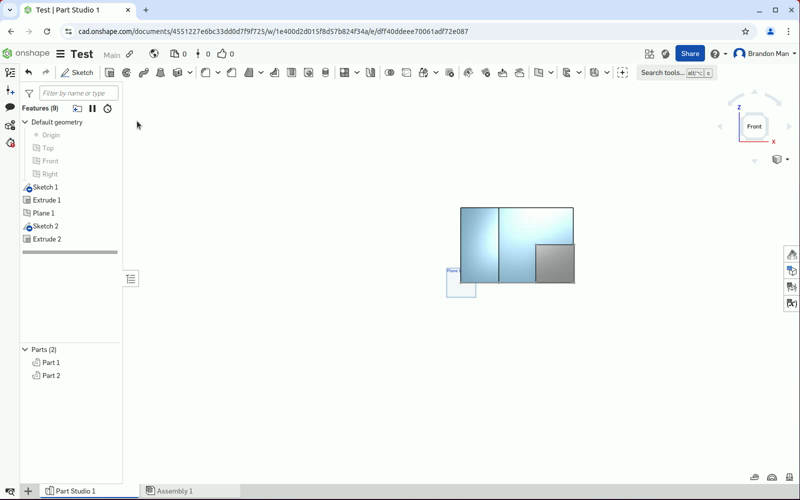
key(left, 2)
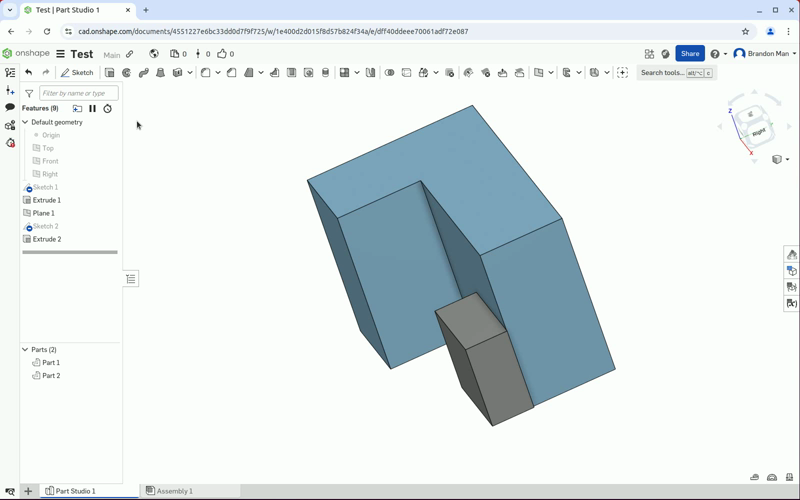
key(down, 2)
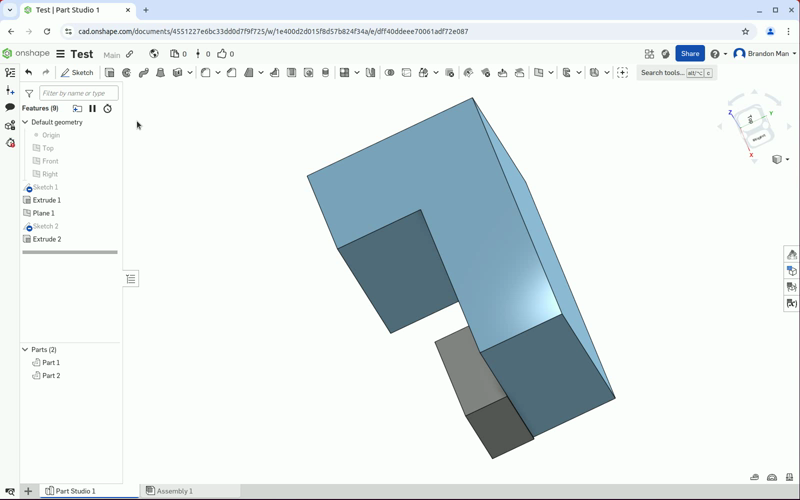
key(up, 2)
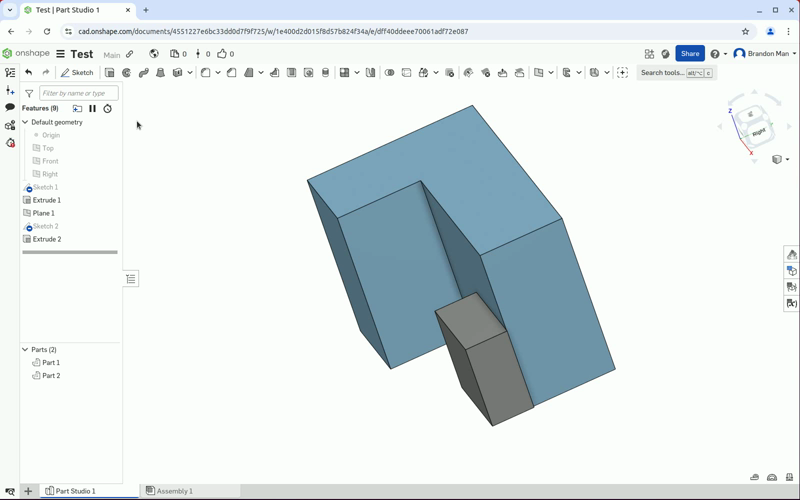
key(right, 2)
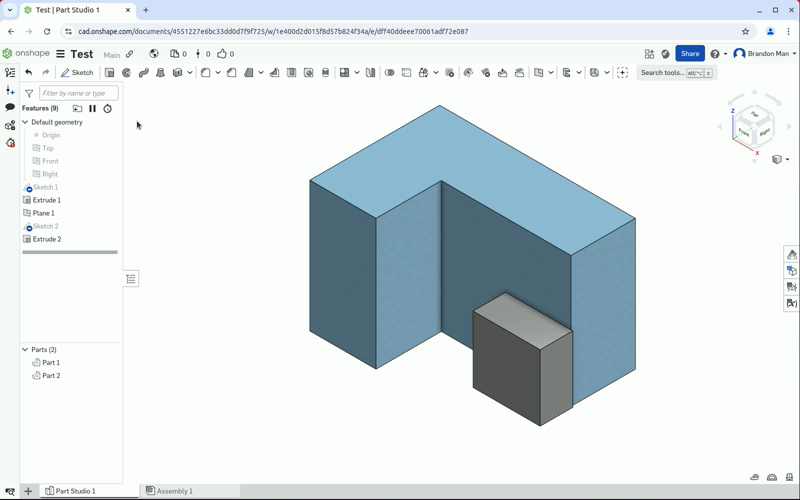
mouse_move(73, 189)
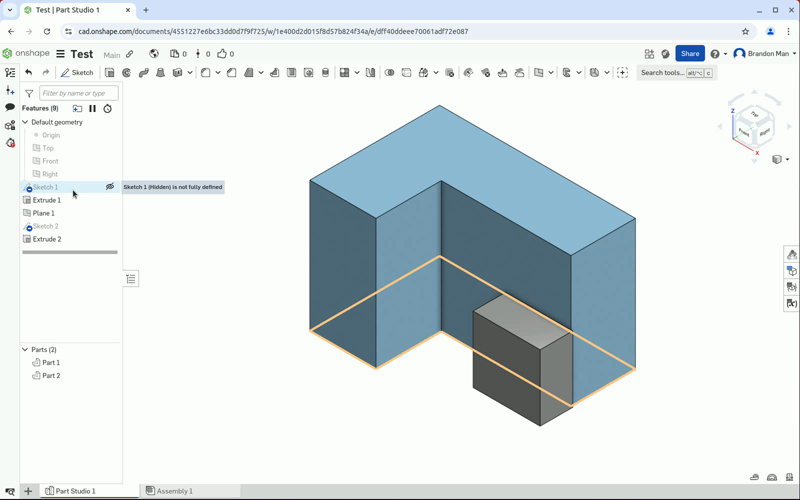
click(73, 189)